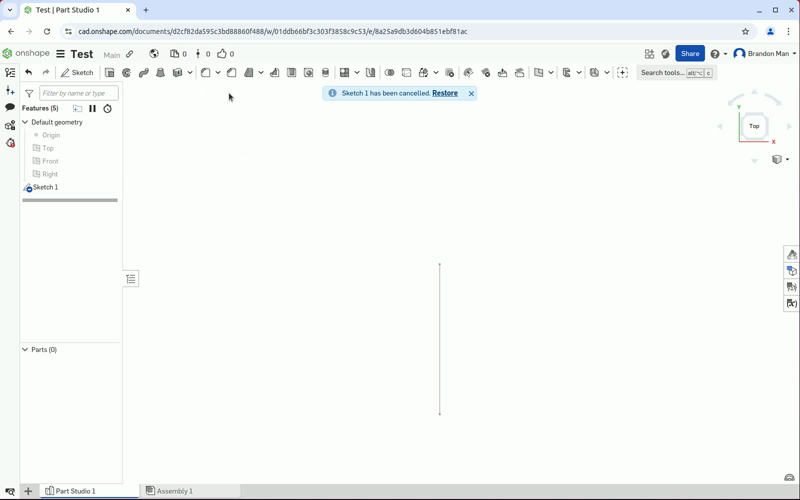
key(shift+h)
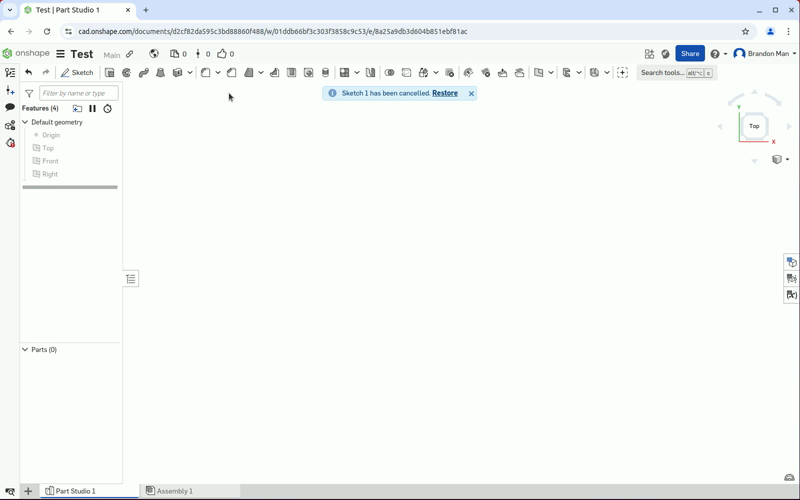
mouse_move(73, 352)
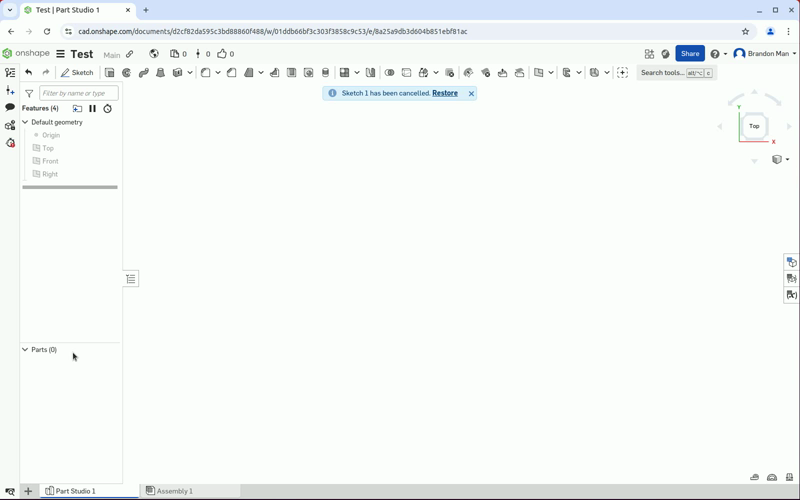
key(y)
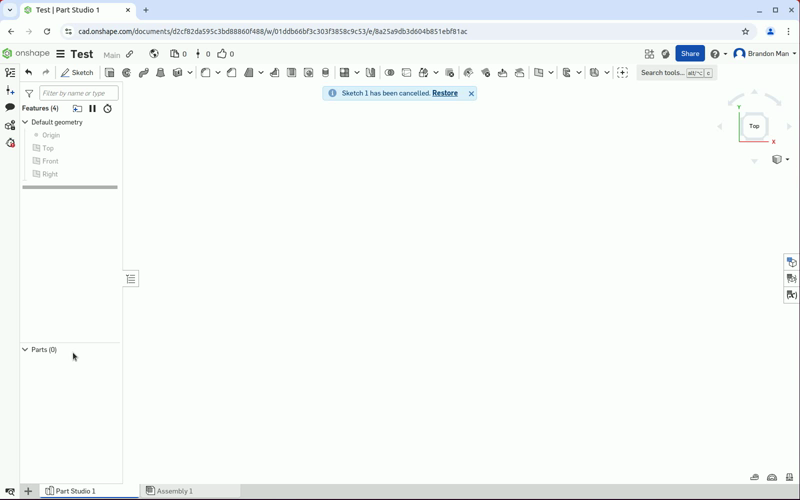
key(shift+p)
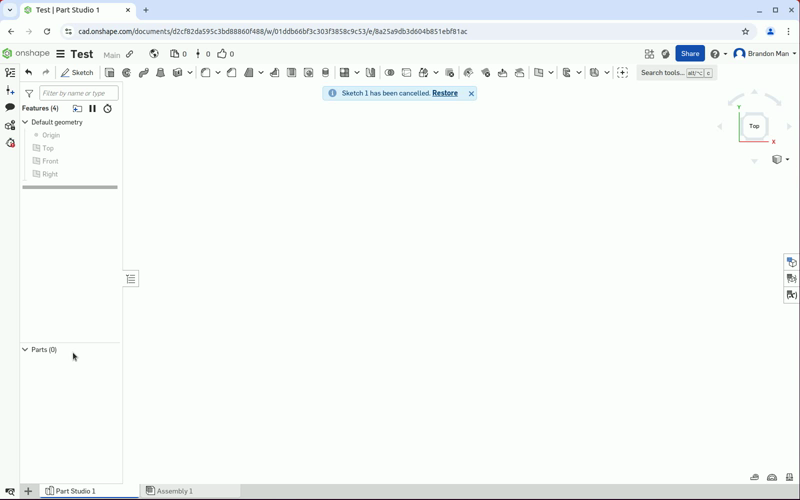
key(space)
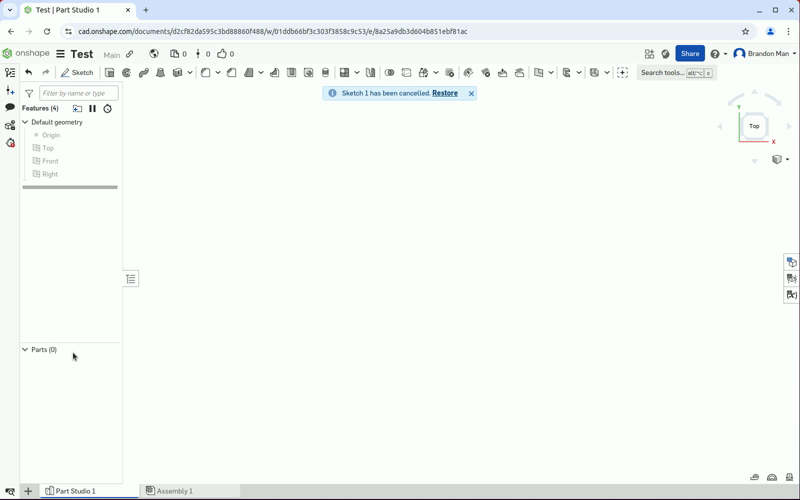
key_down(shift)
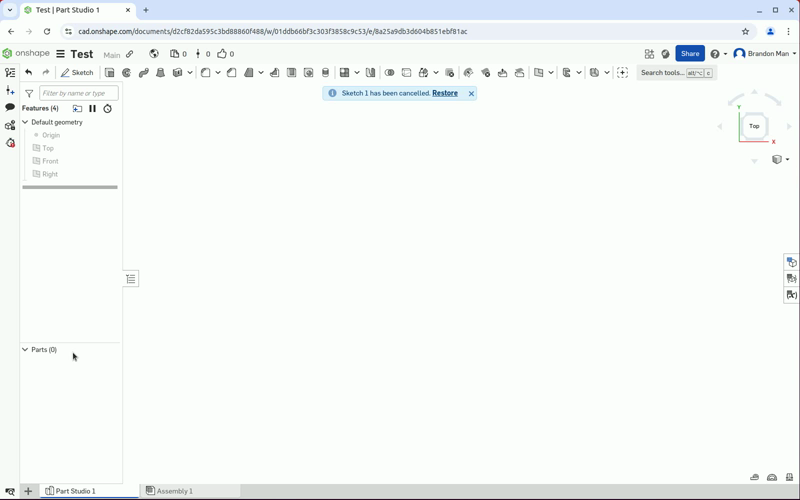
key(up)
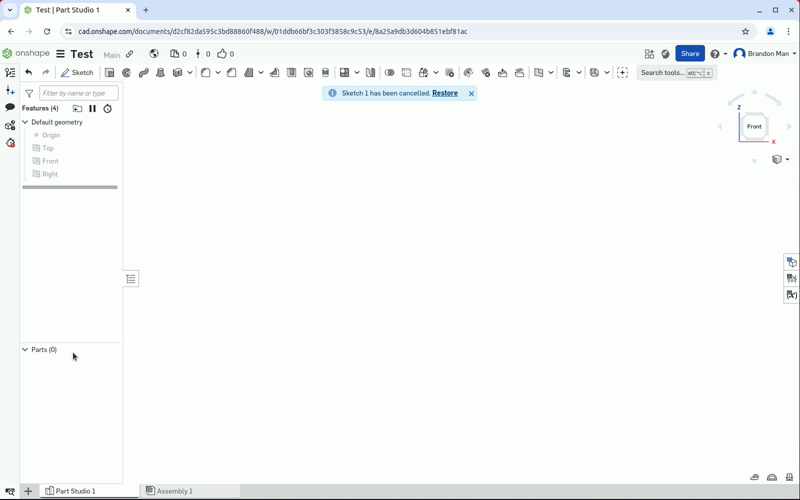
key_up(shift)
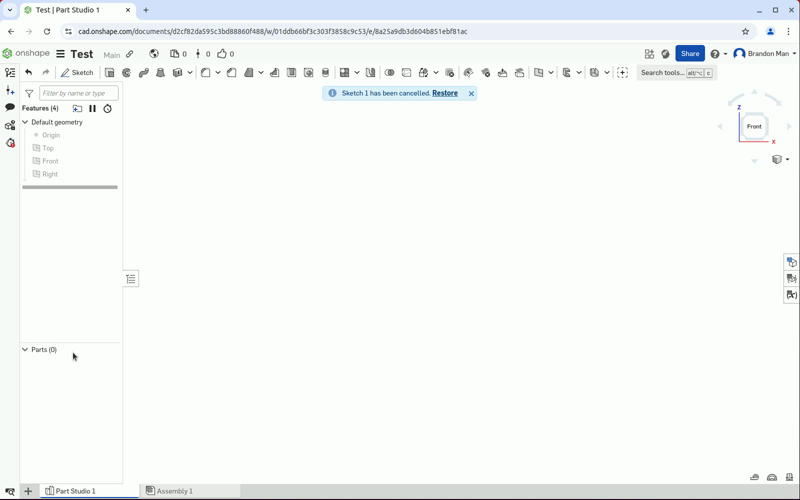
mouse_move(73, 352)
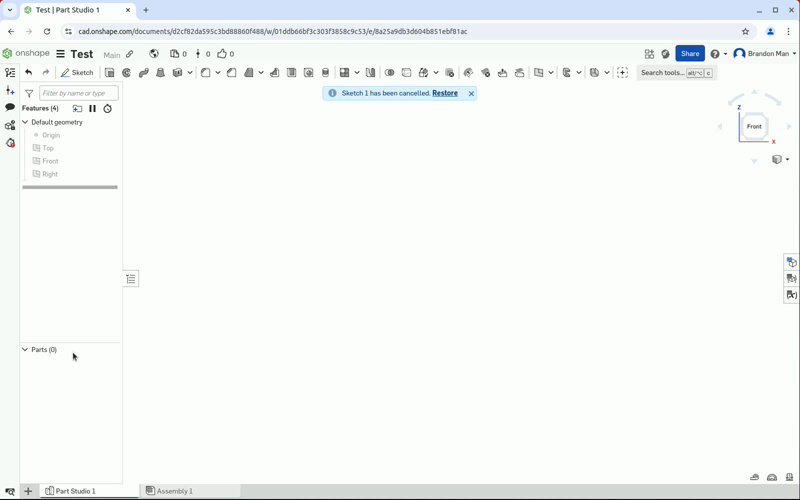
key(shift+y)
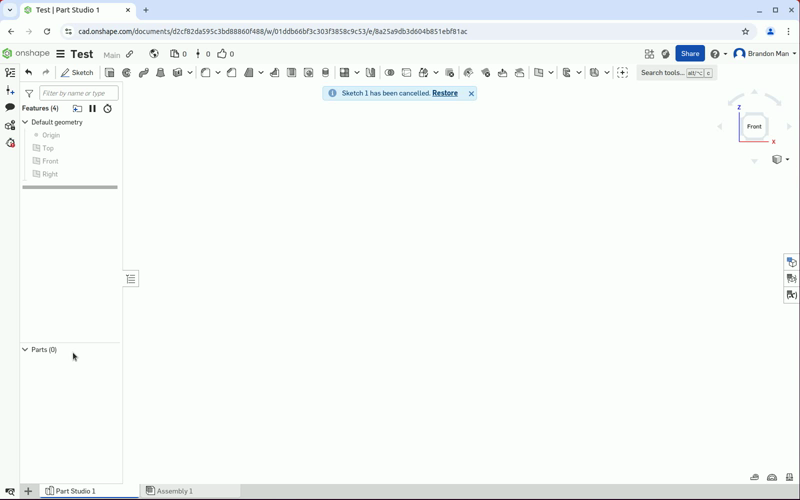
key(shift+s)
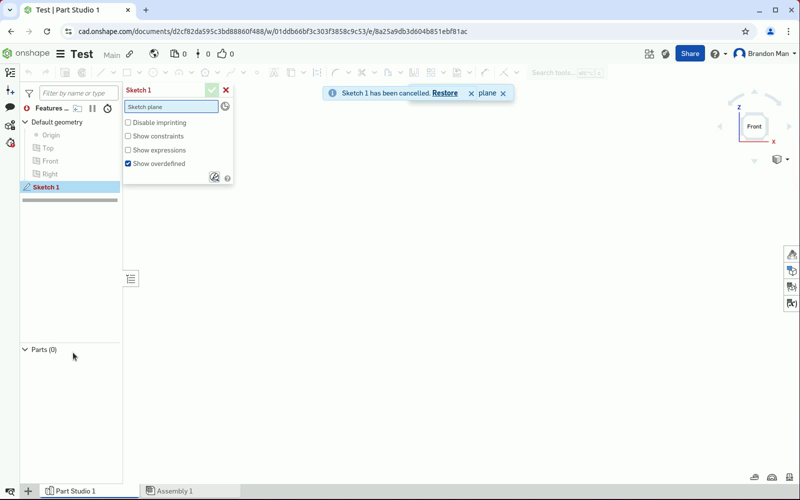
mouse_move(73, 163)
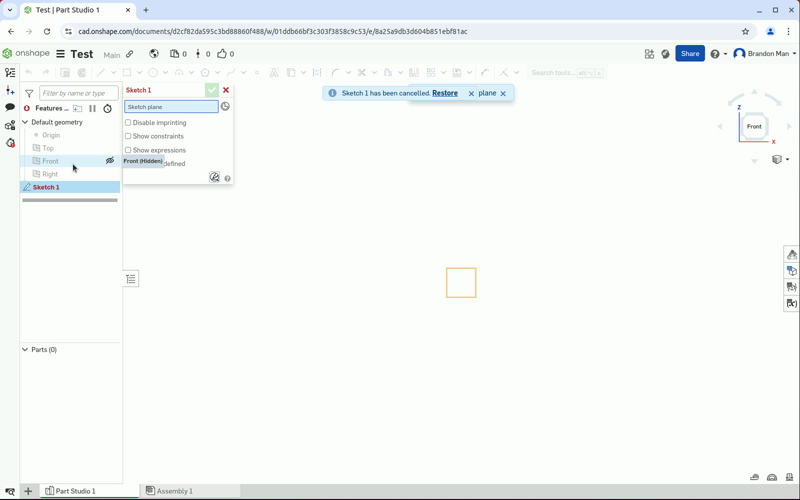
click(73, 163)
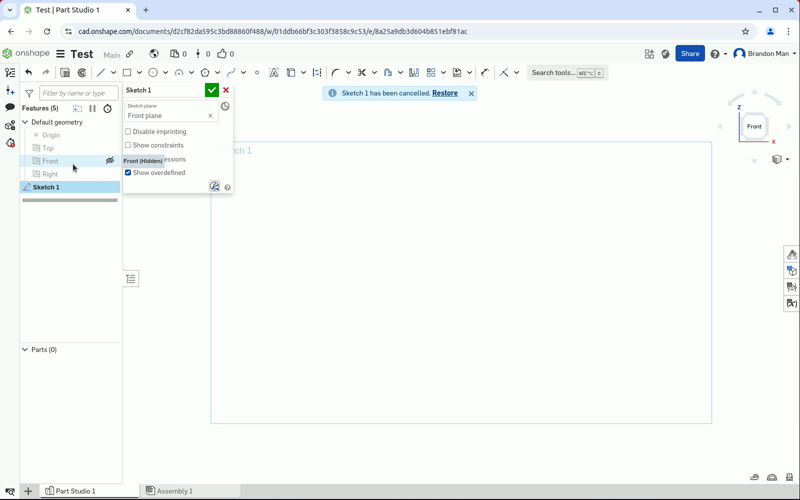
mouse_move(73, 352)
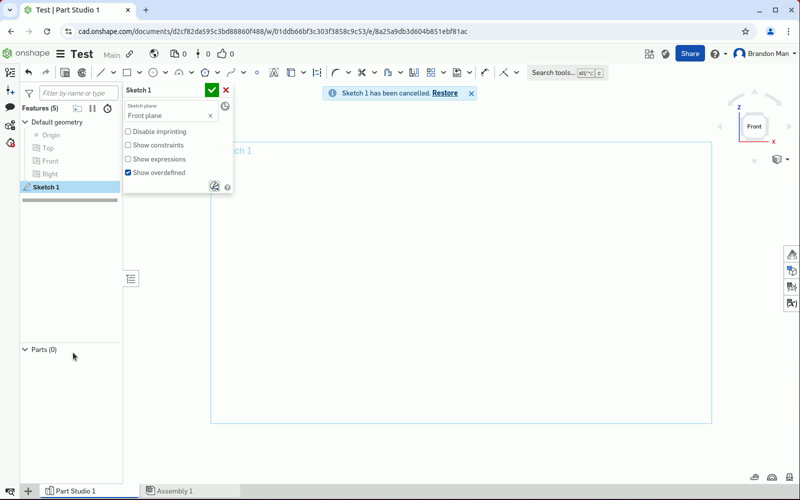
key(y)
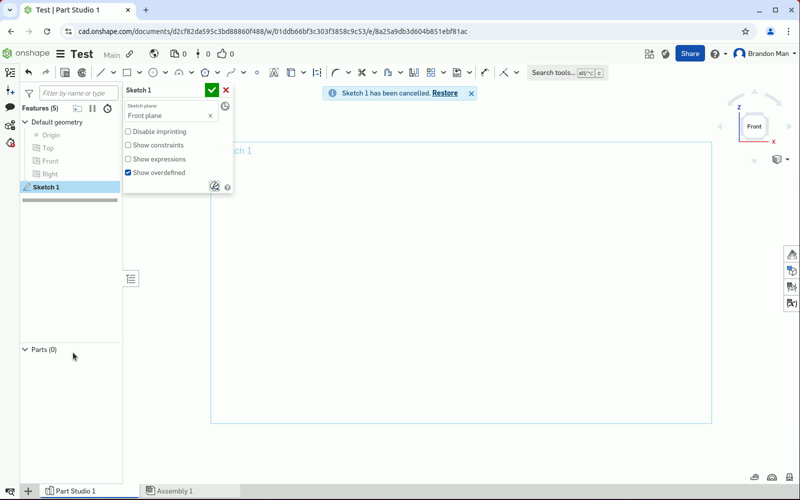
key(c)
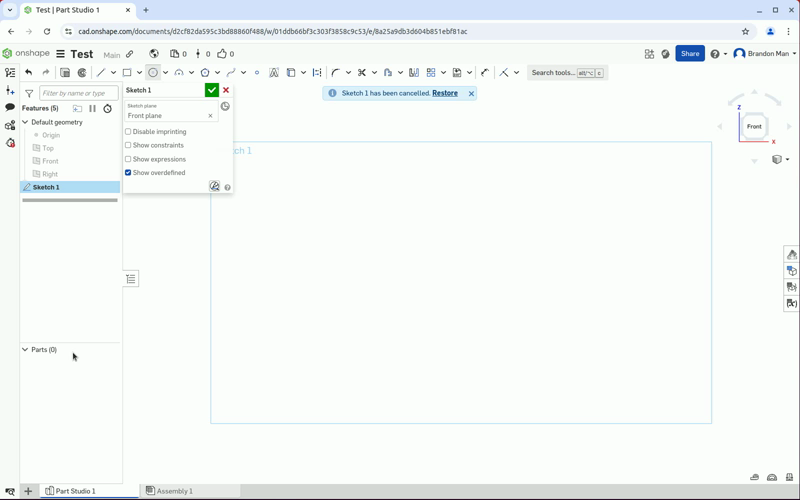
key_down(shift)
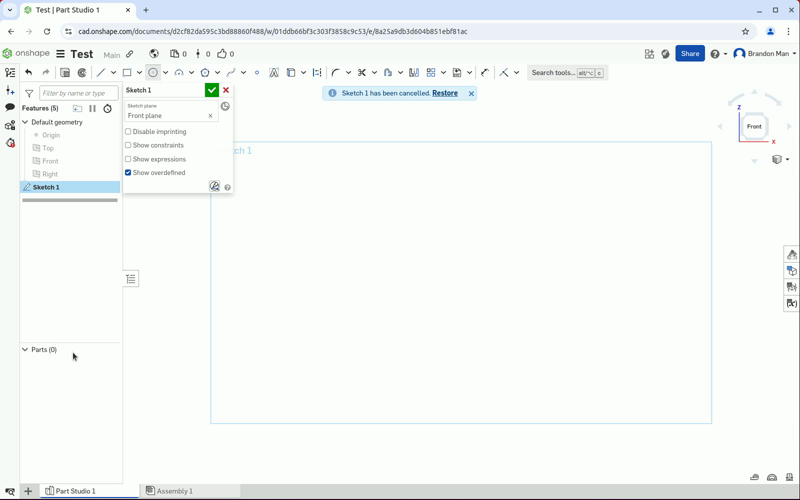
mouse_move(461, 282)
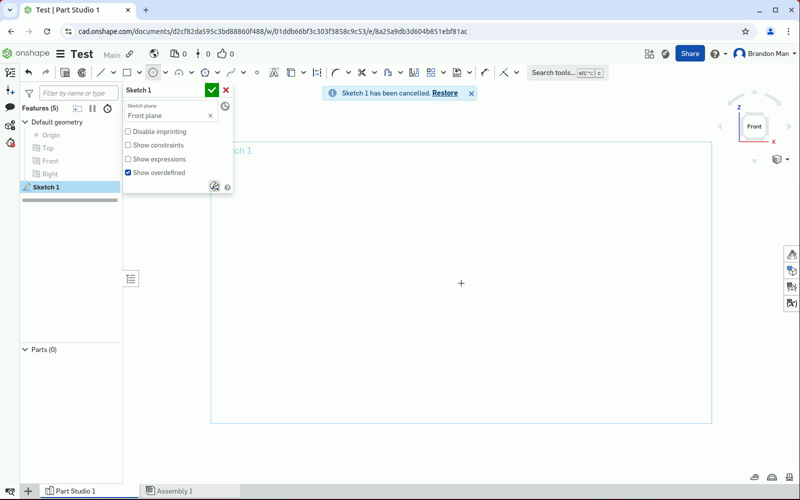
click(461, 282)
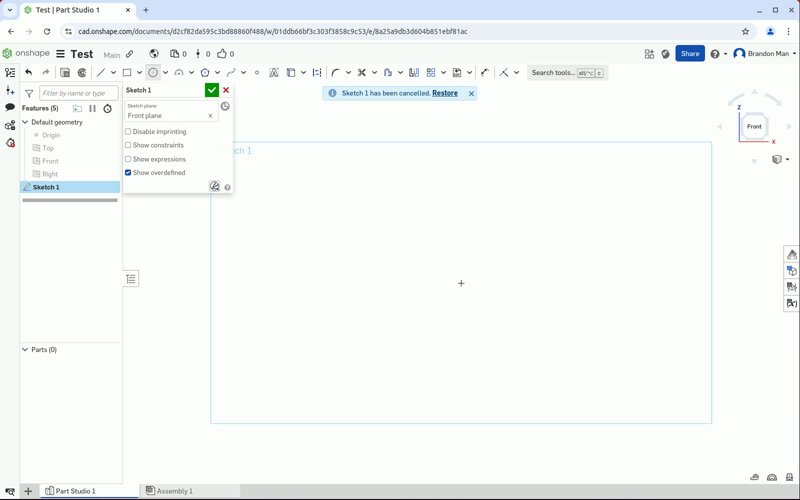
key_up(shift)
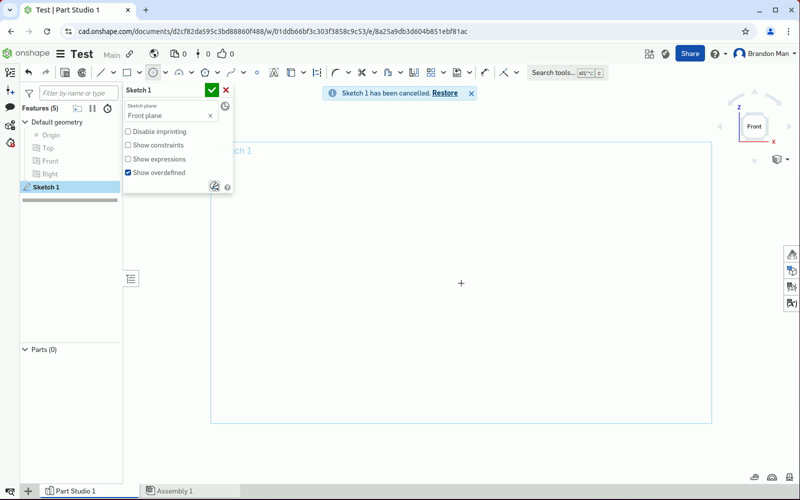
mouse_move(574, 282)
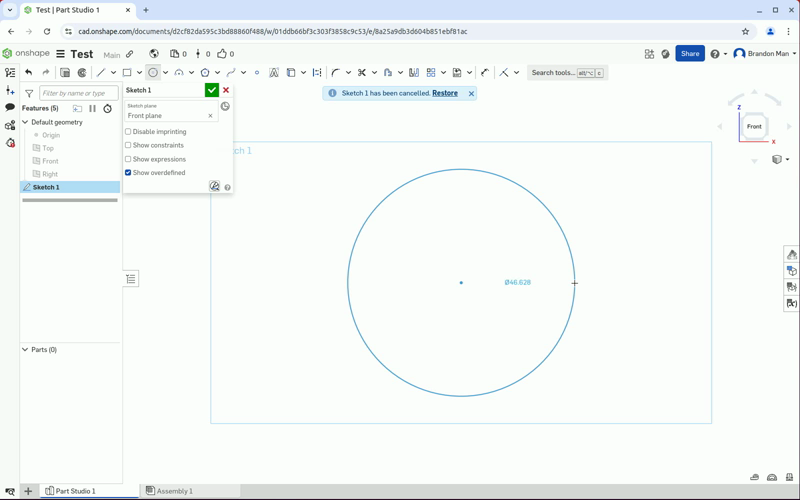
click(574, 282)
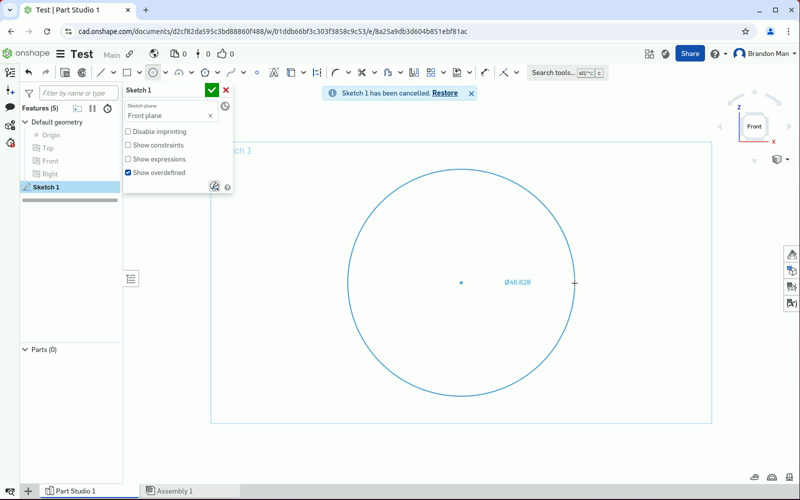
key(esc)
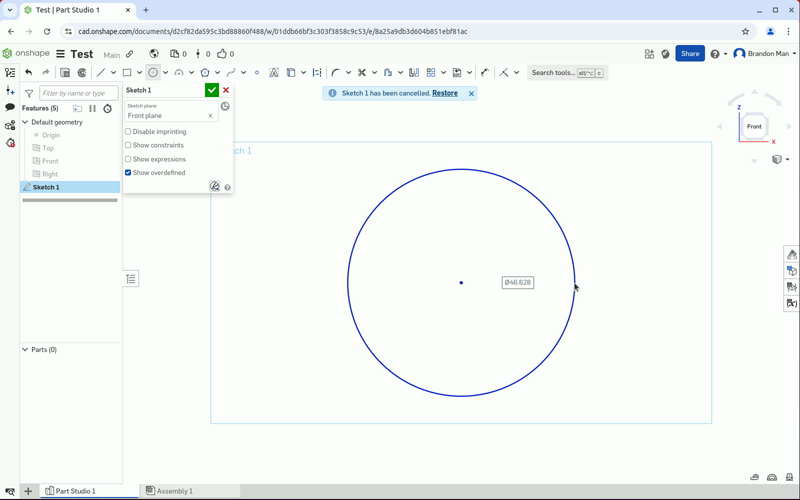
mouse_move(442, 316)
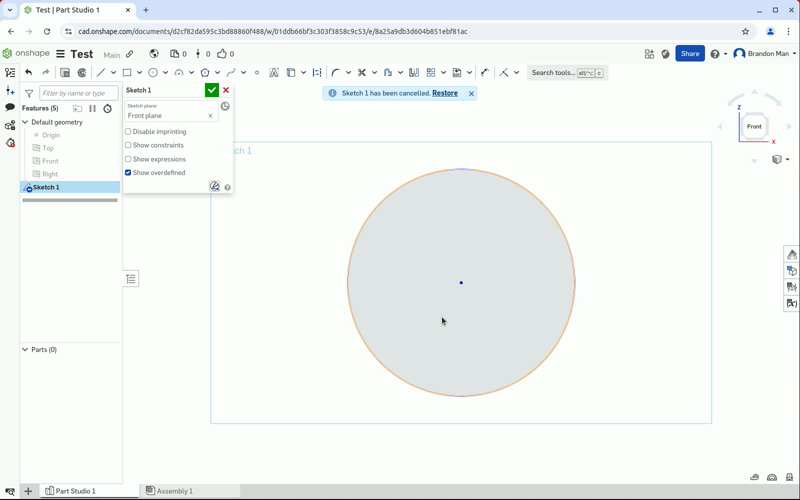
click(442, 316)
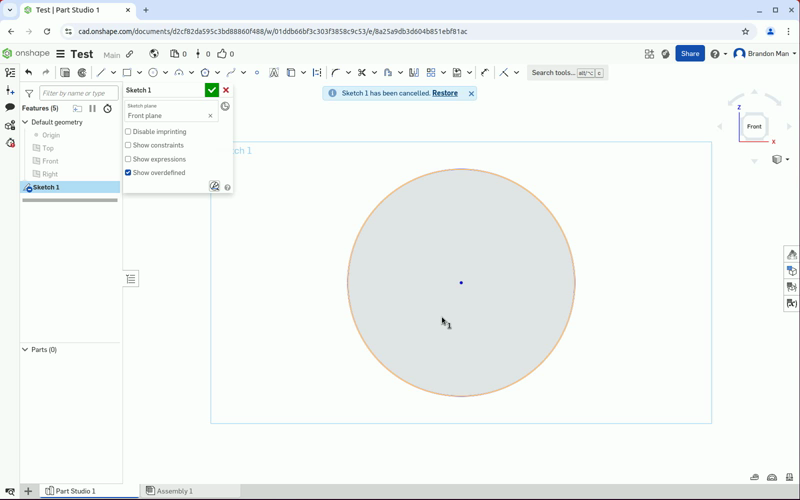
mouse_move(73, 352)
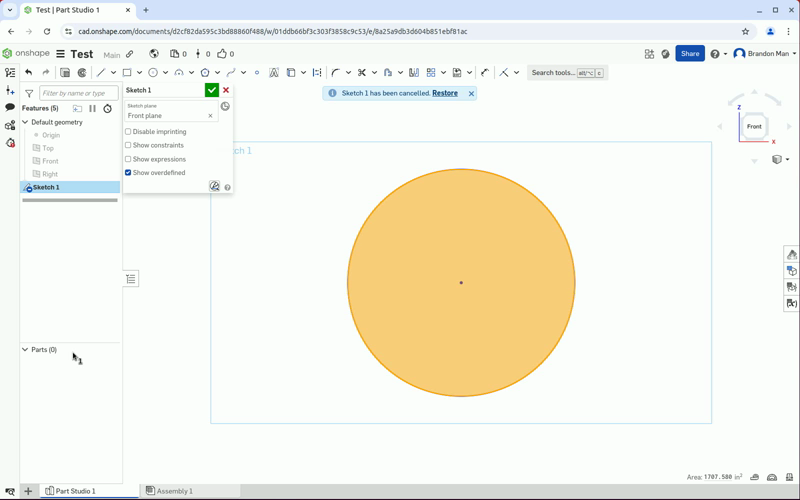
key(shift+y)
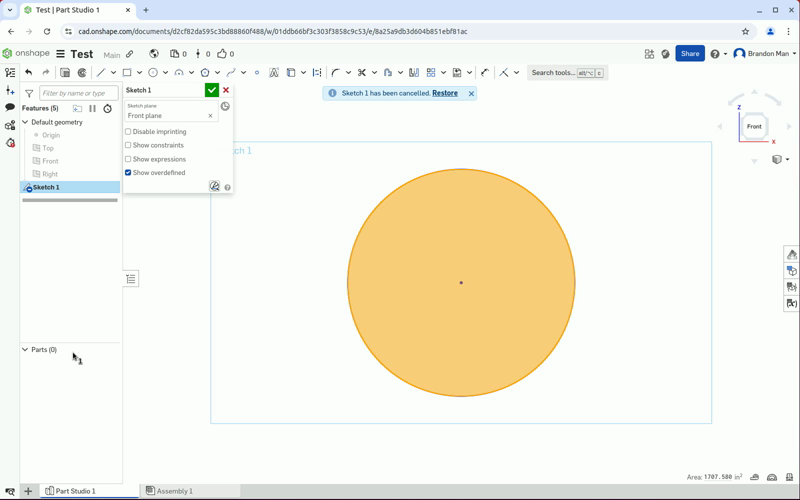
key(shift+e)
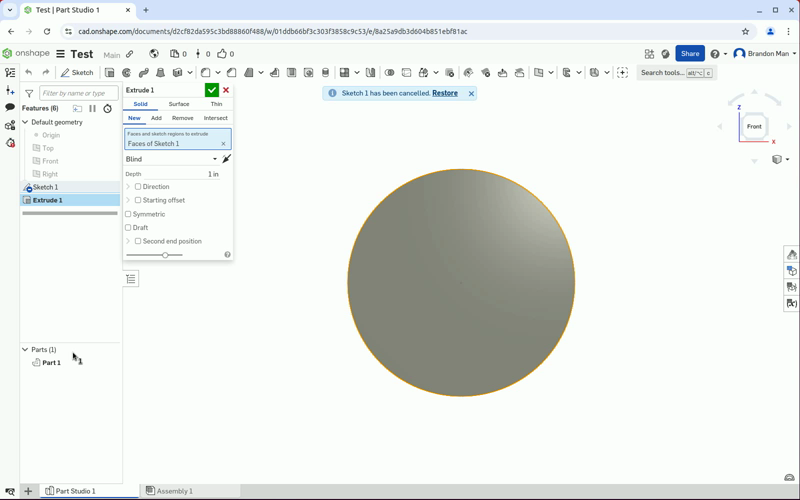
mouse_move(143, 106)
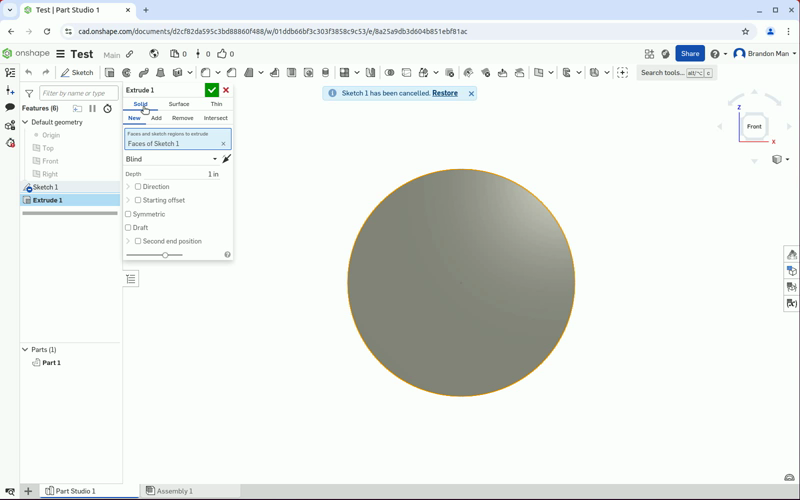
click(143, 106)
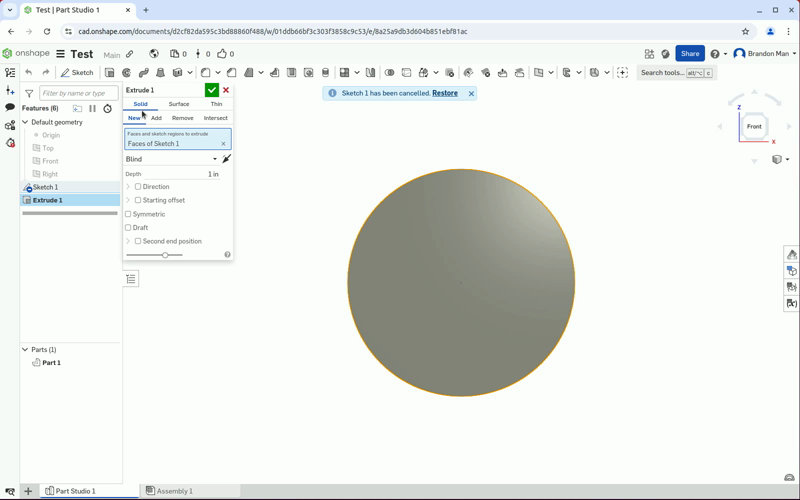
mouse_move(137, 120)
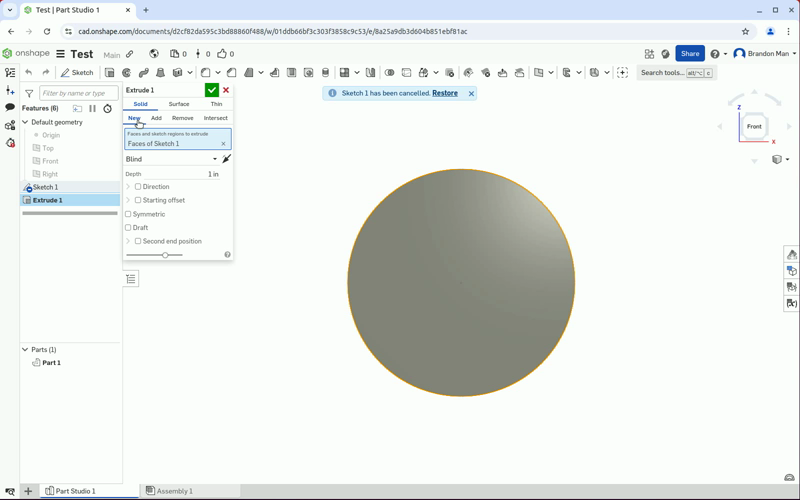
click(137, 120)
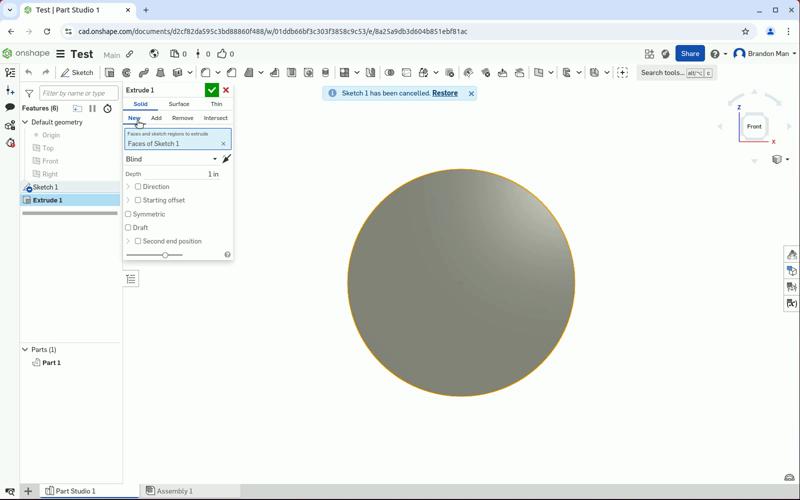
key(tab, 4)
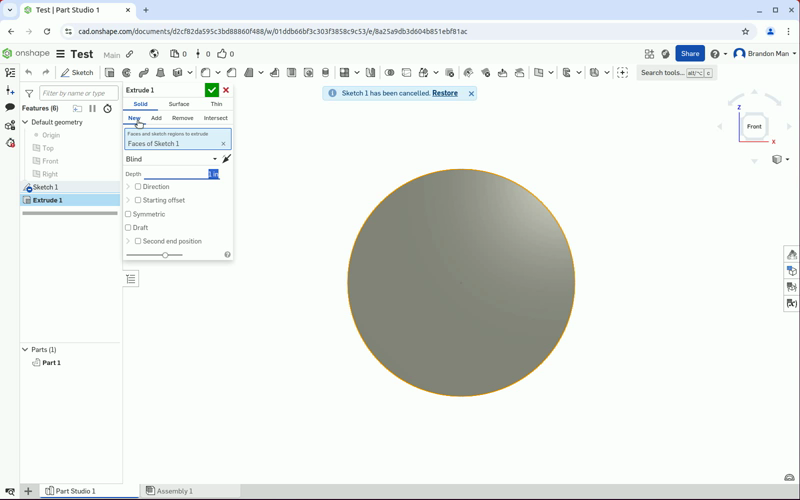
text(1.444)
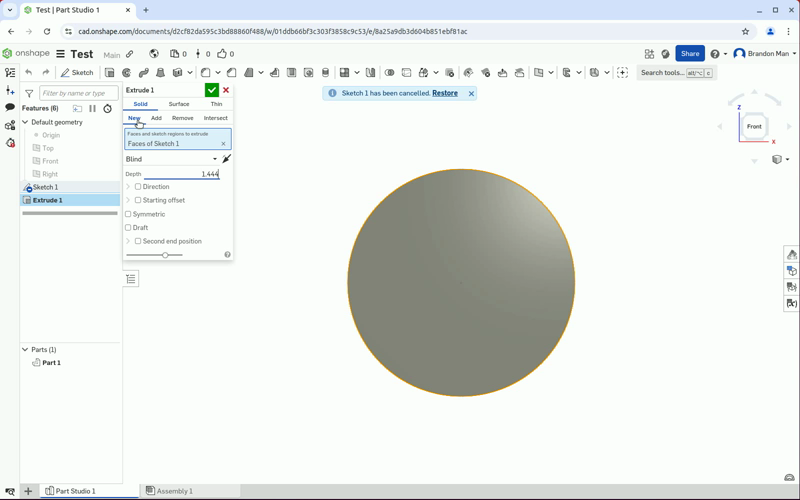
key(enter)
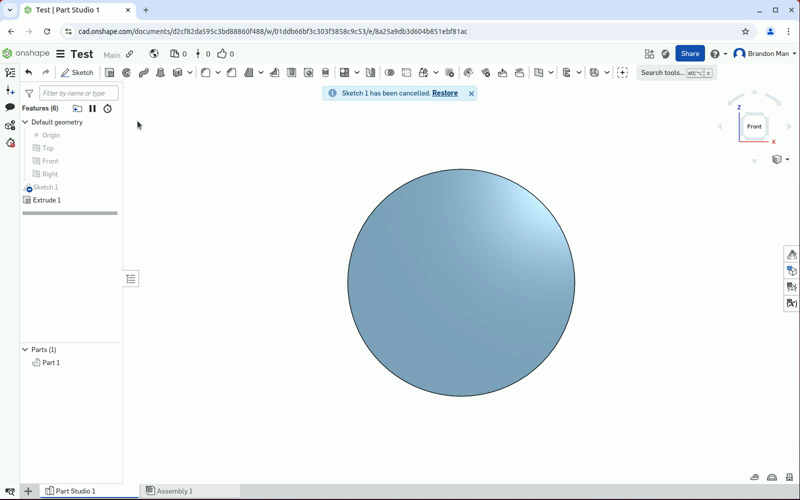
key(shift+h)
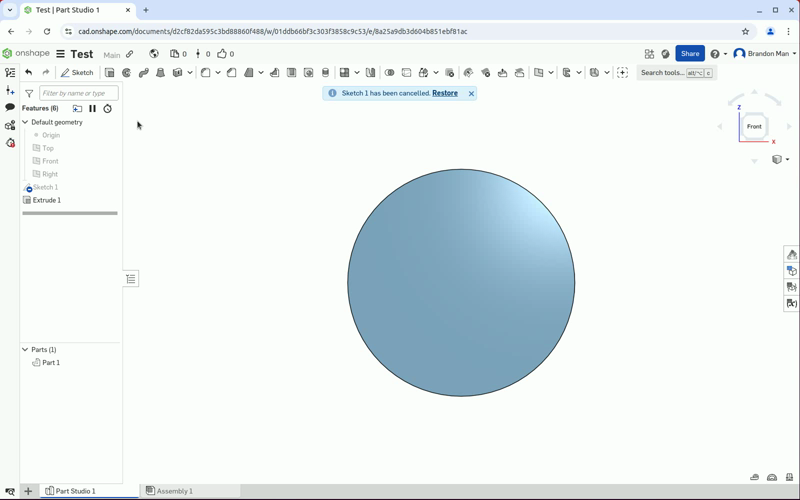
key(shift+h)
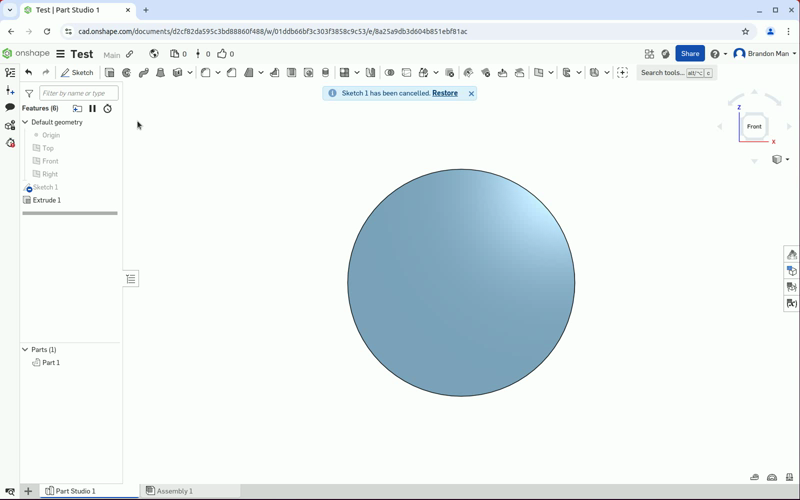
mouse_move(73, 189)
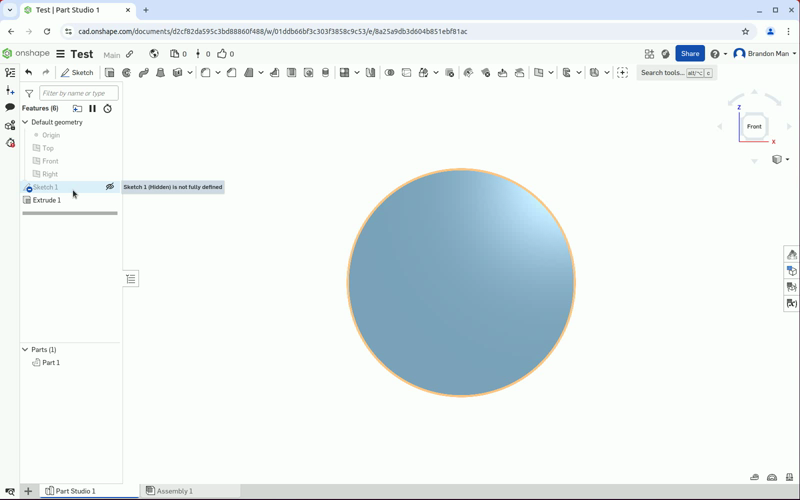
click(73, 189)
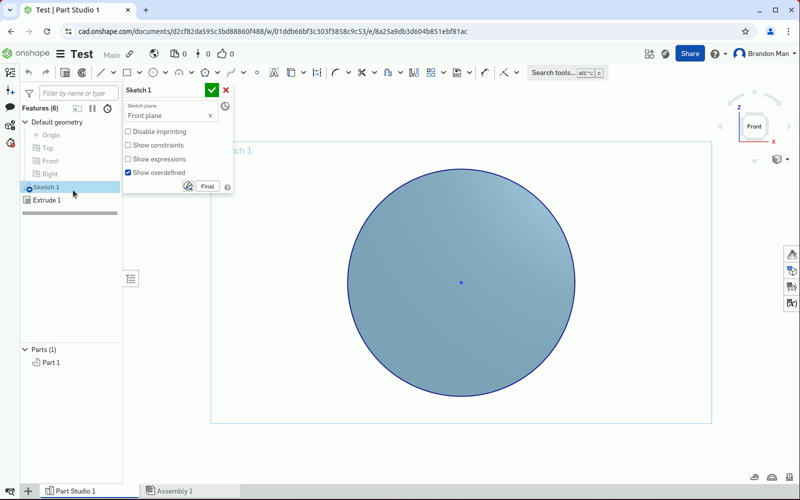
mouse_move(229, 92)
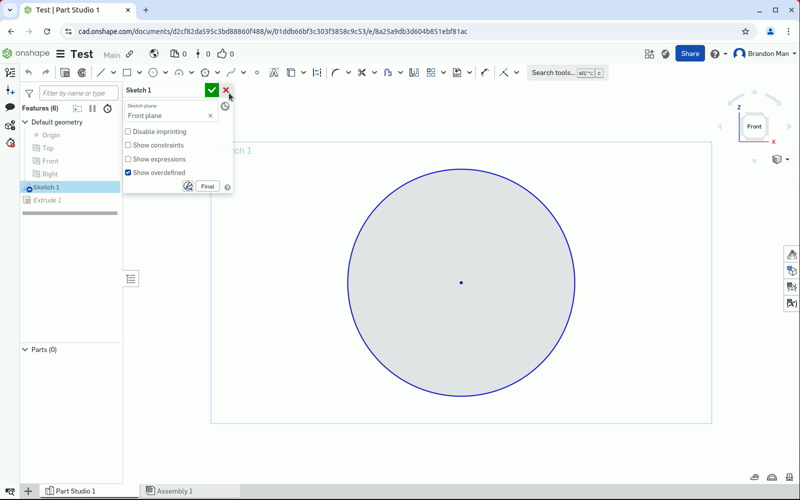
click(229, 92)
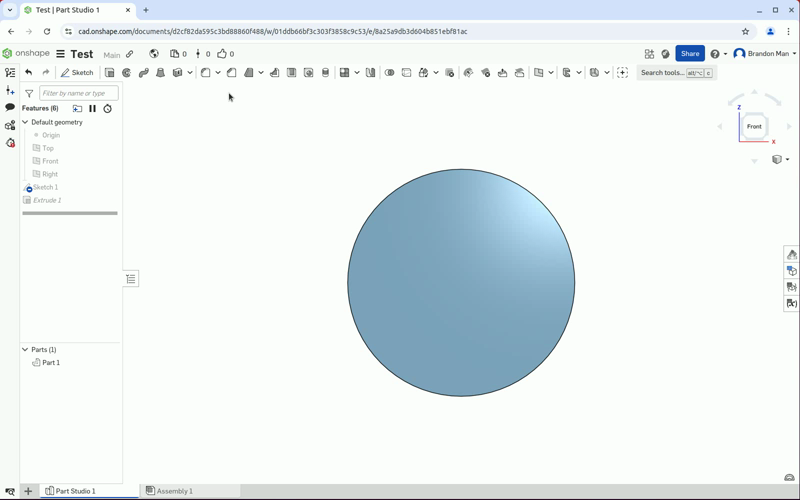
mouse_move(541, 75)
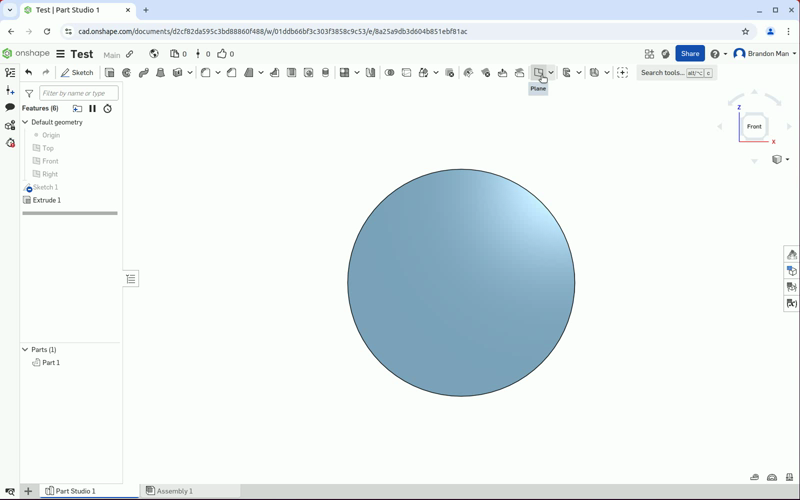
click(541, 75)
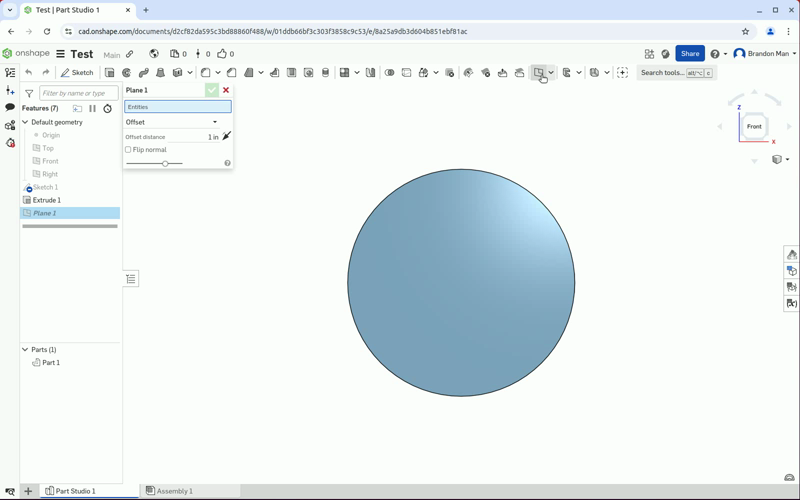
mouse_move(73, 163)
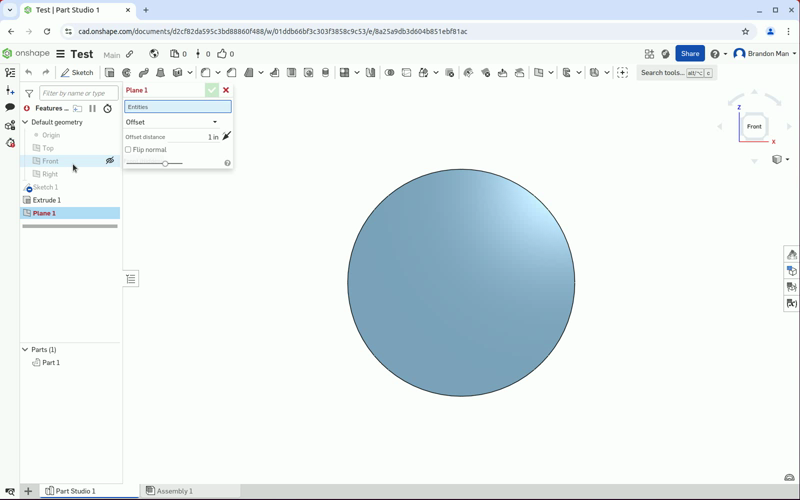
click(73, 163)
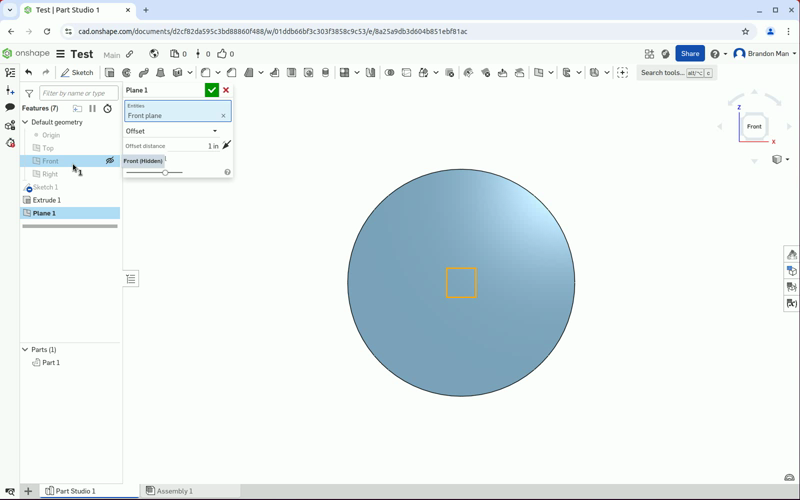
key(tab, 2)
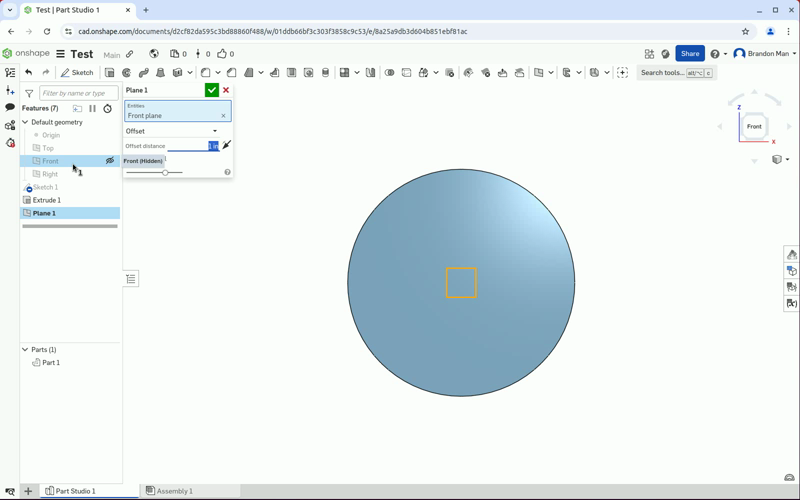
text(1.448)
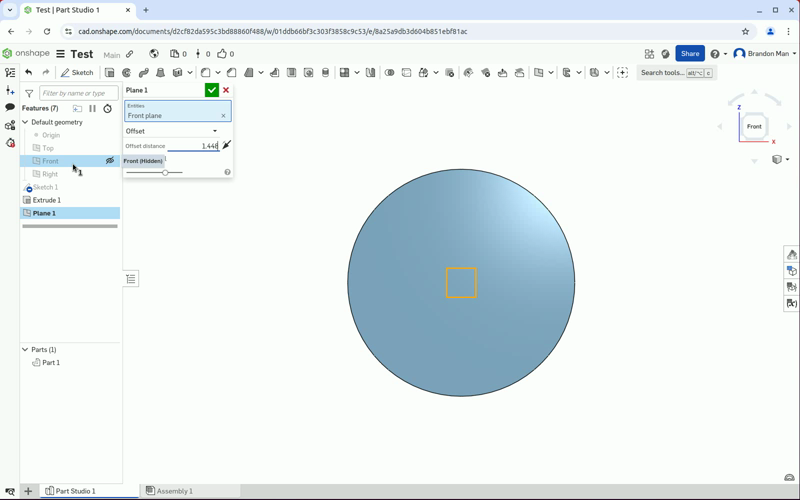
key(enter, 2)
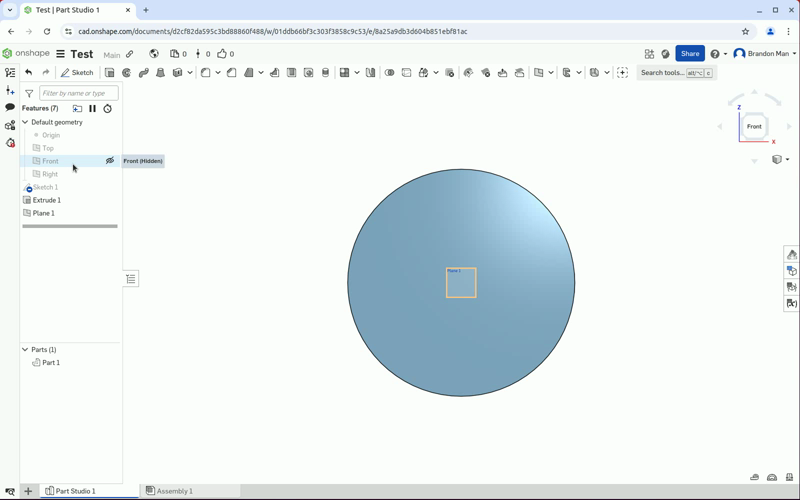
key(shift+s)
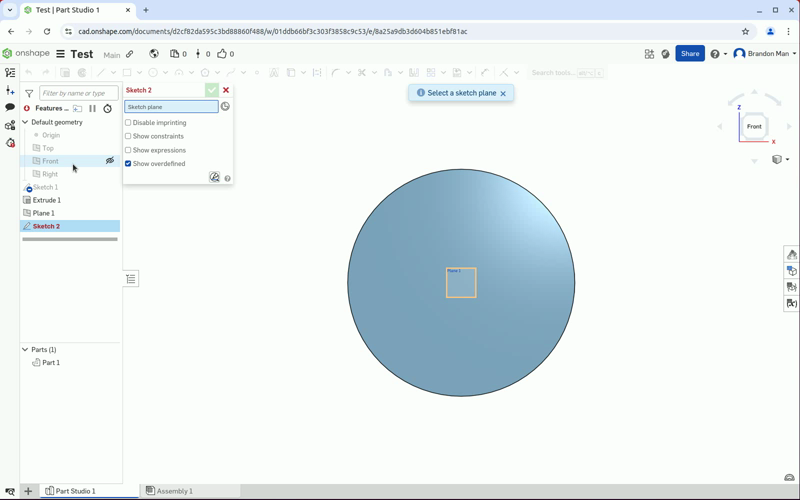
mouse_move(73, 215)
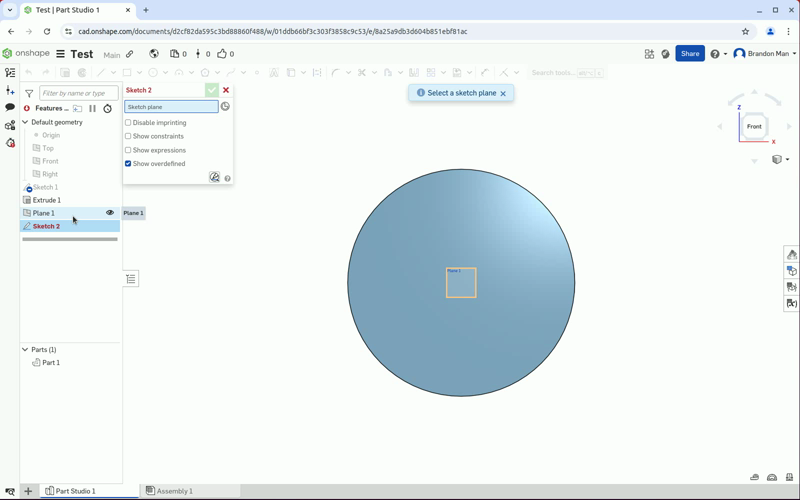
click(73, 215)
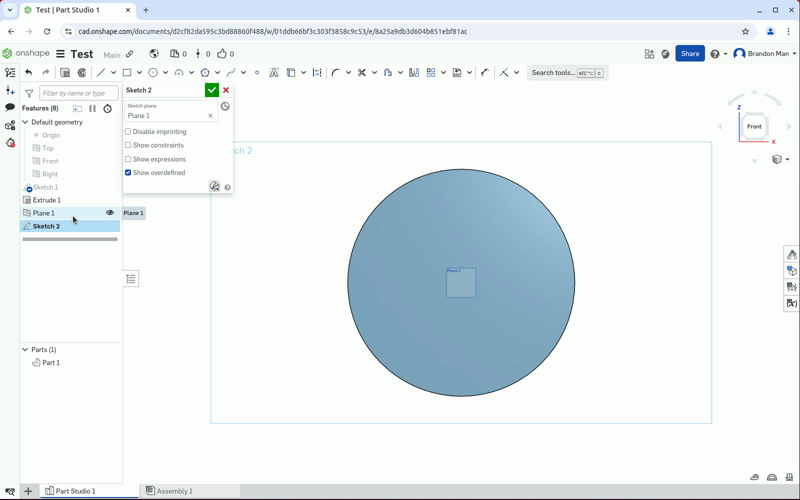
mouse_move(73, 352)
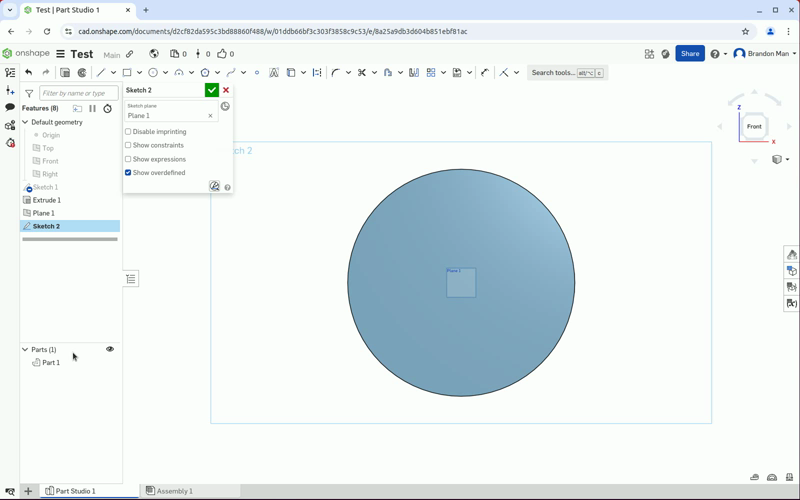
key(y)
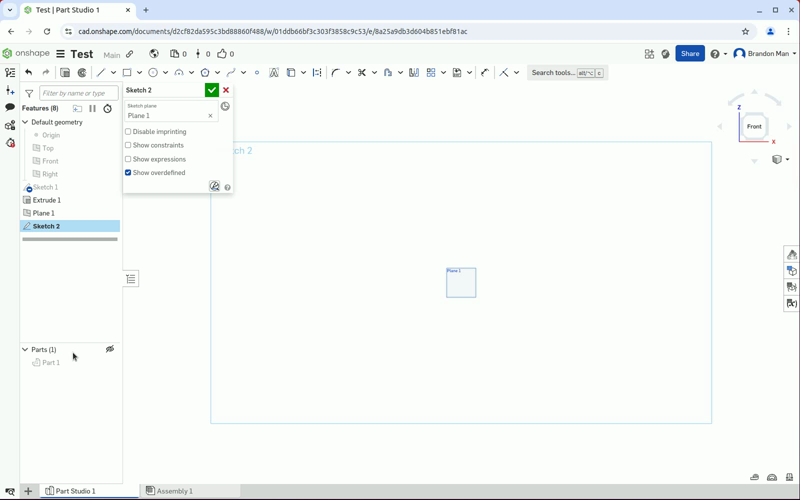
key(c)
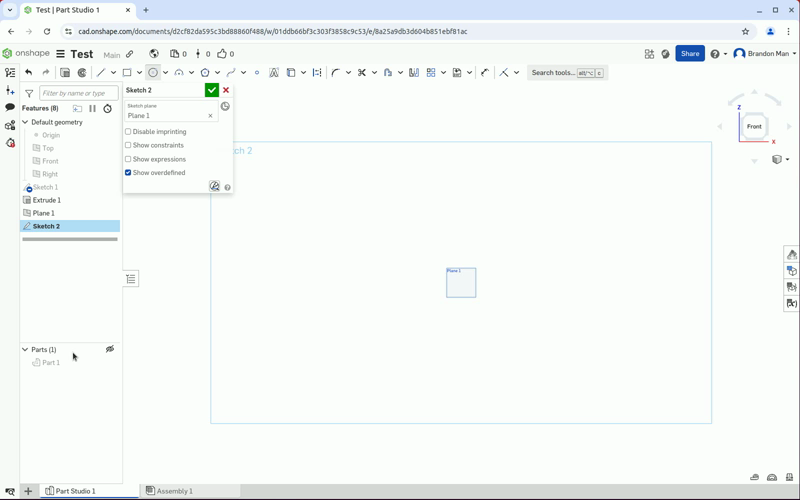
key_down(shift)
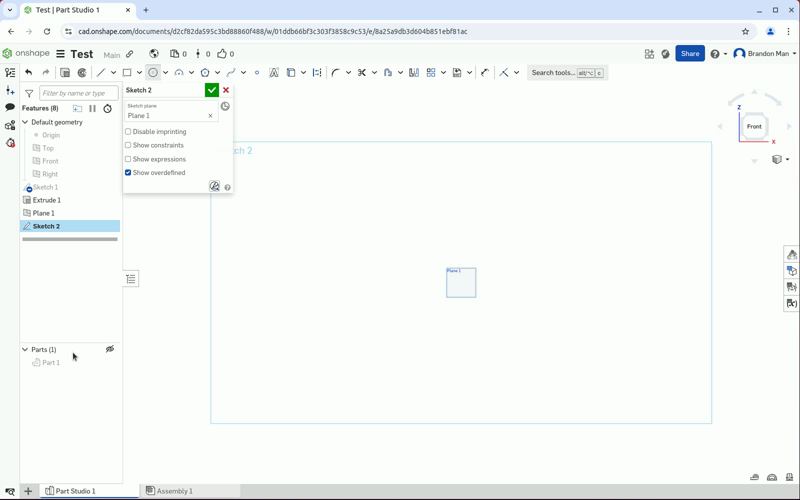
mouse_move(461, 282)
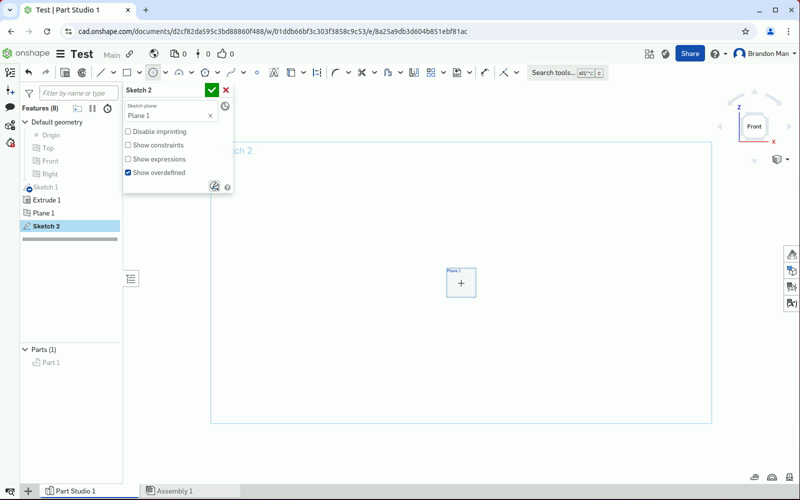
click(461, 282)
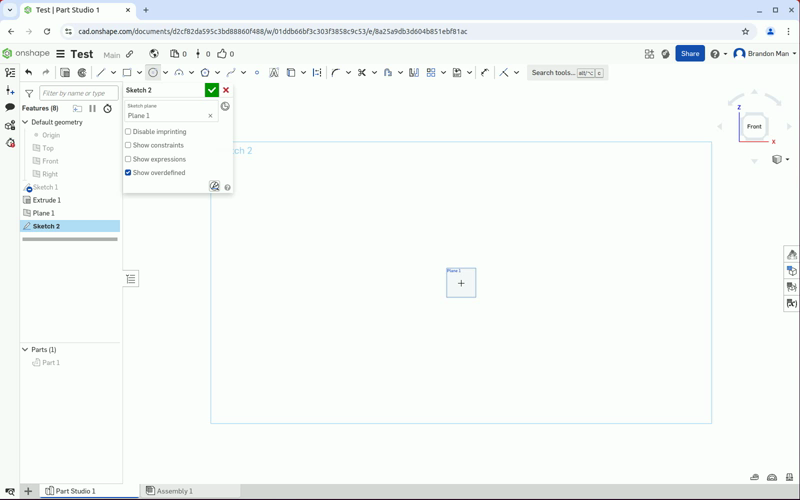
key_up(shift)
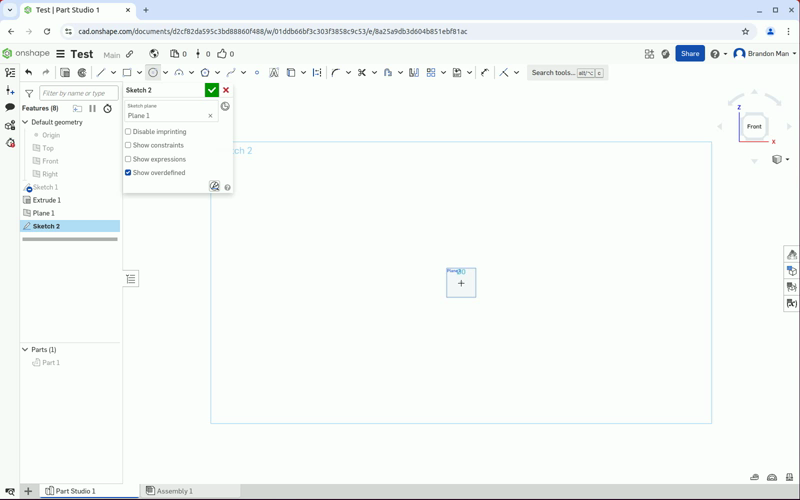
mouse_move(467, 282)
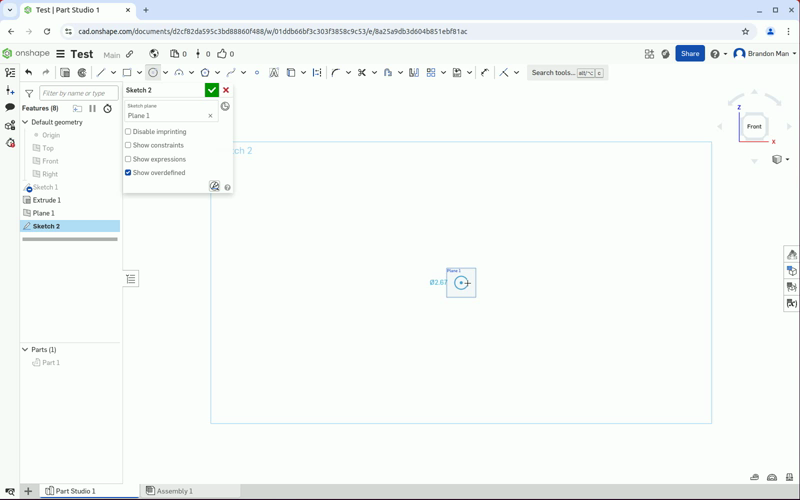
click(467, 282)
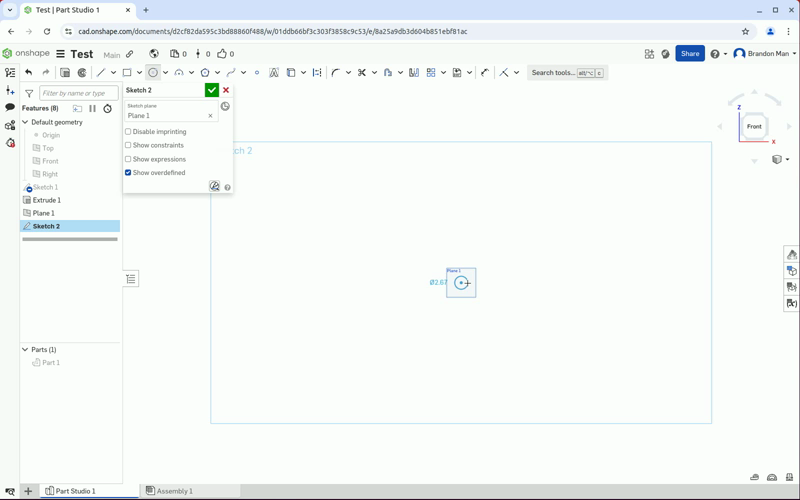
key(esc)
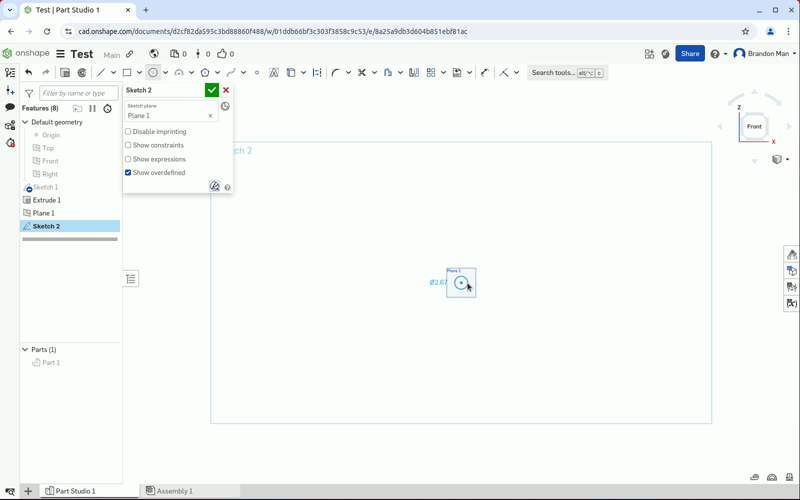
mouse_move(459, 285)
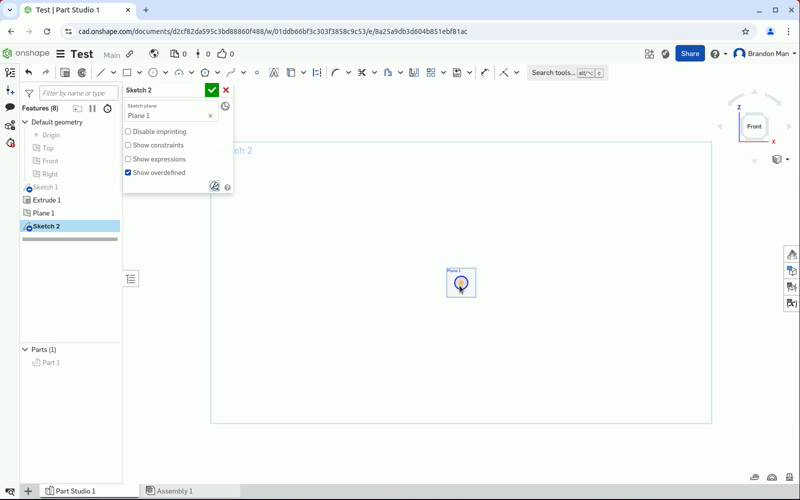
scroll(6)
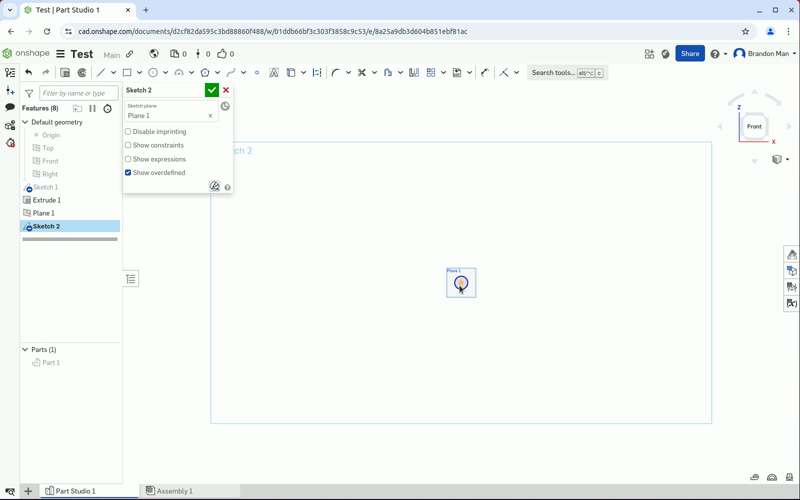
scroll(6)
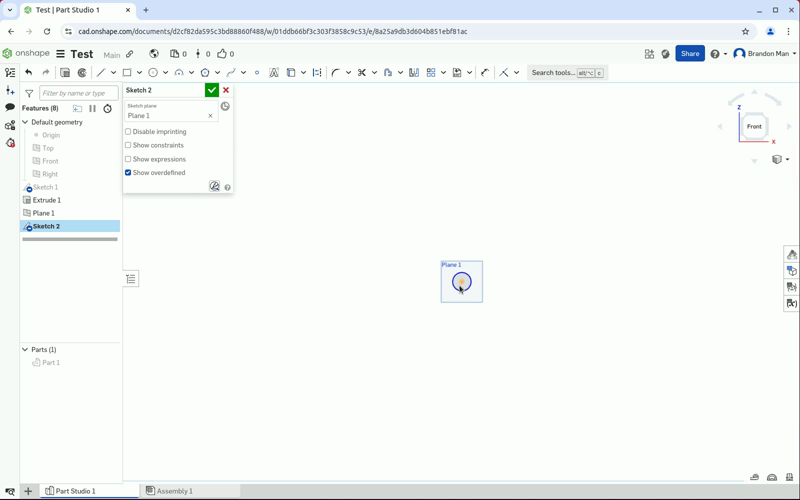
scroll(6)
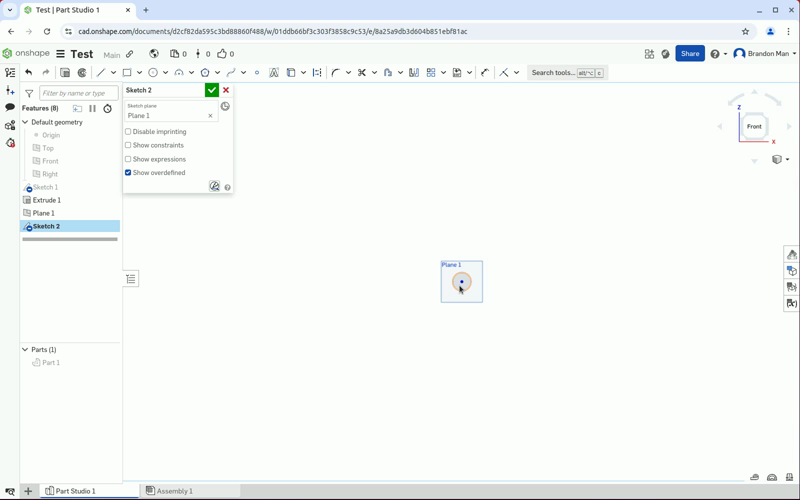
scroll(6)
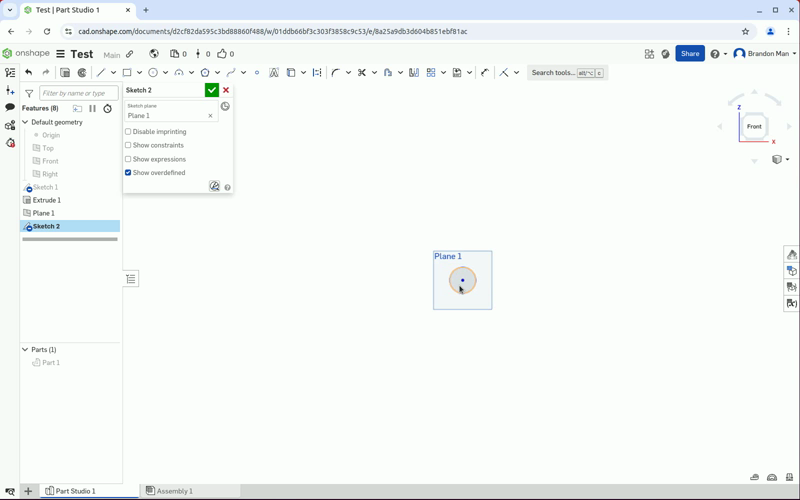
scroll(6)
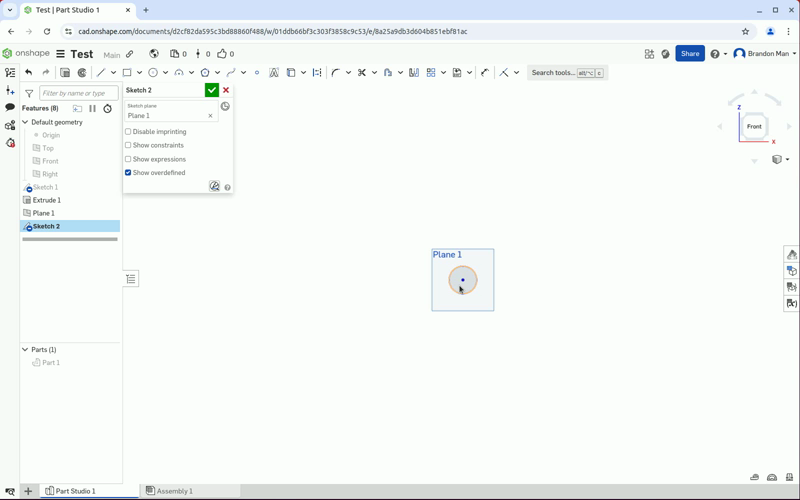
scroll(6)
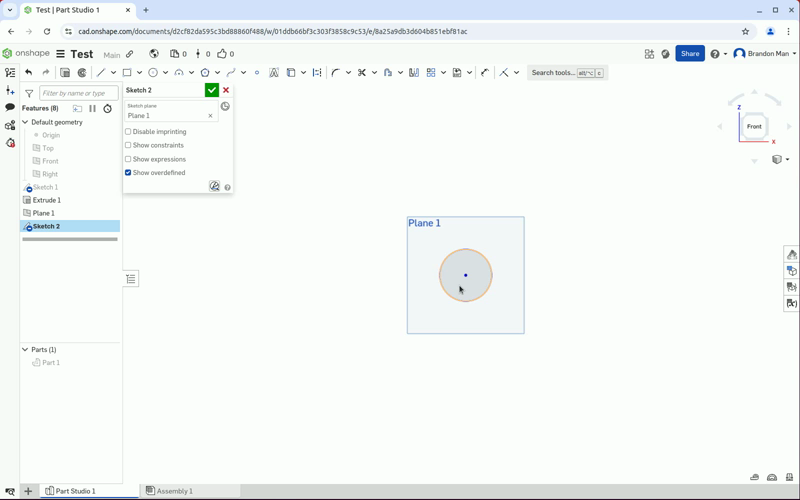
scroll(6)
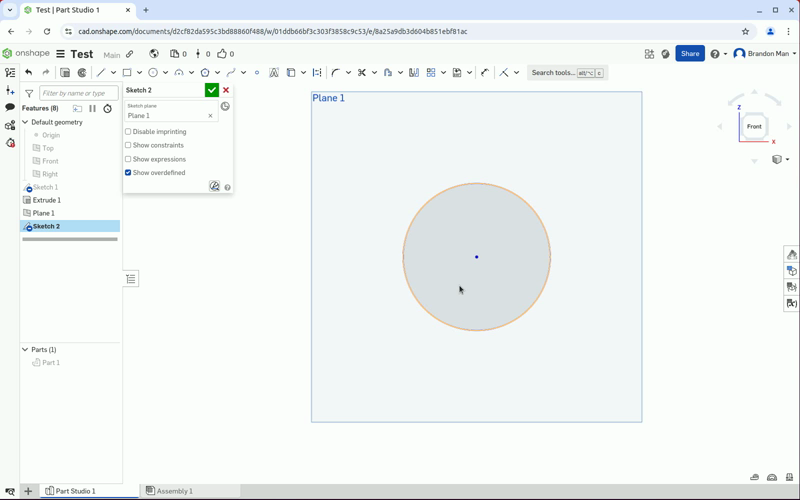
click(459, 285)
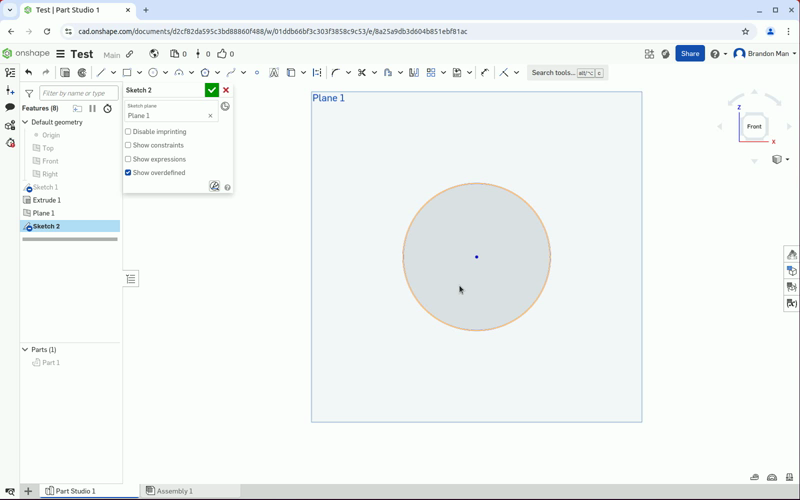
scroll(-6)
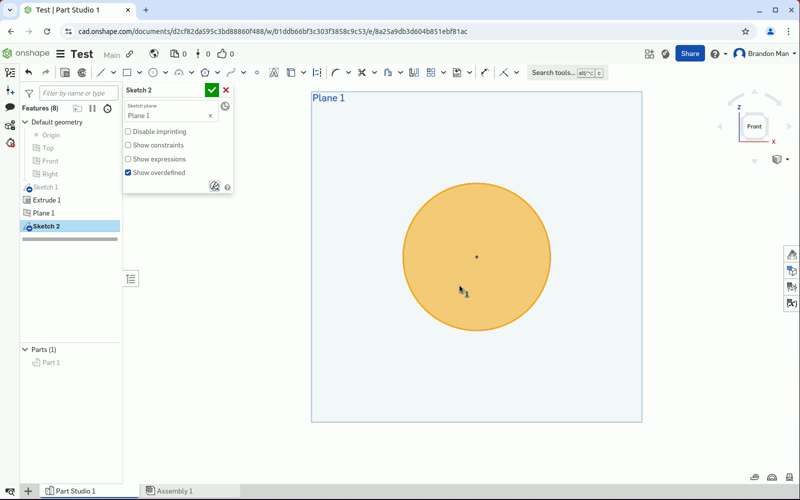
scroll(-6)
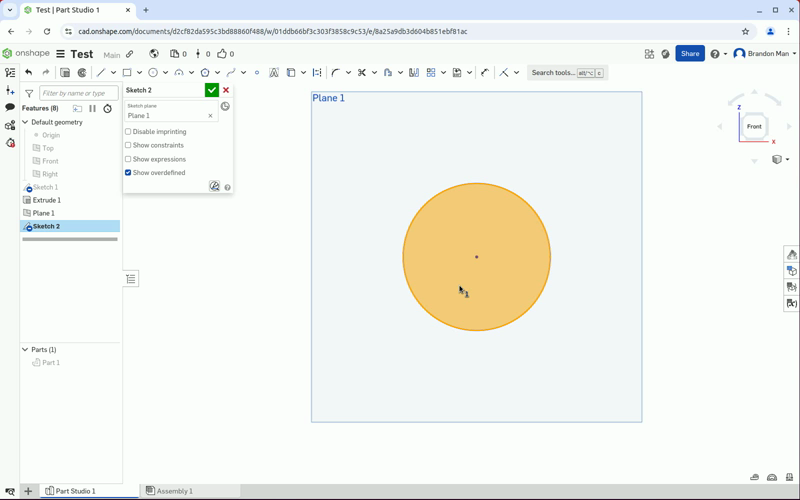
scroll(-6)
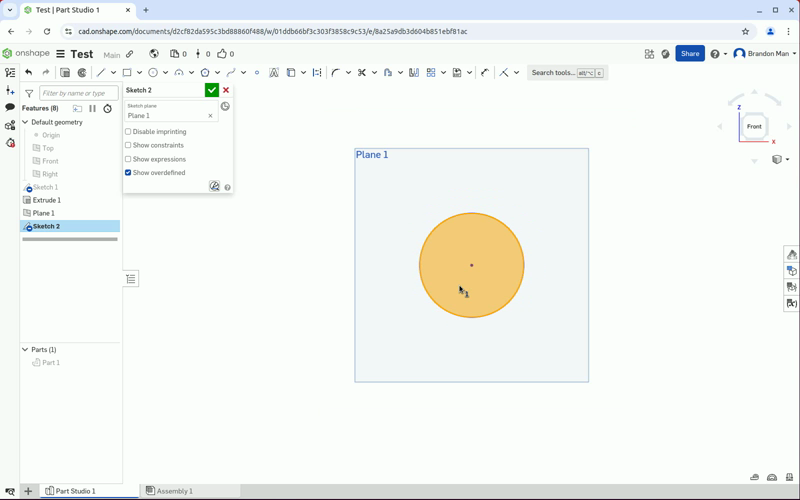
scroll(-6)
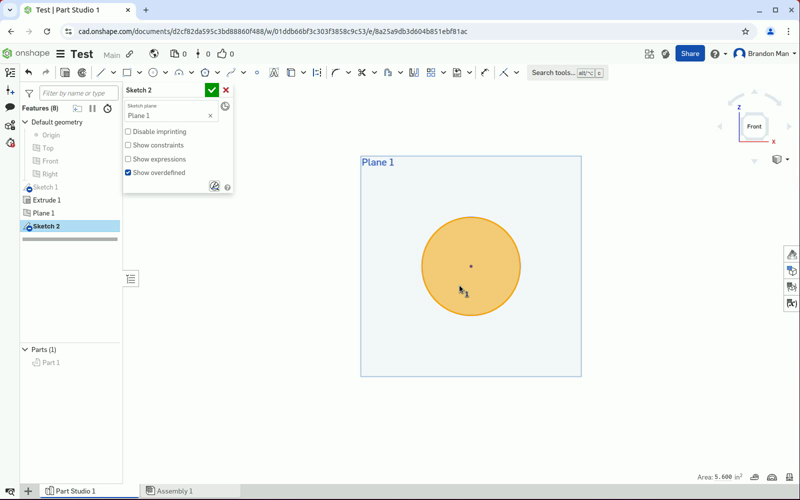
scroll(-6)
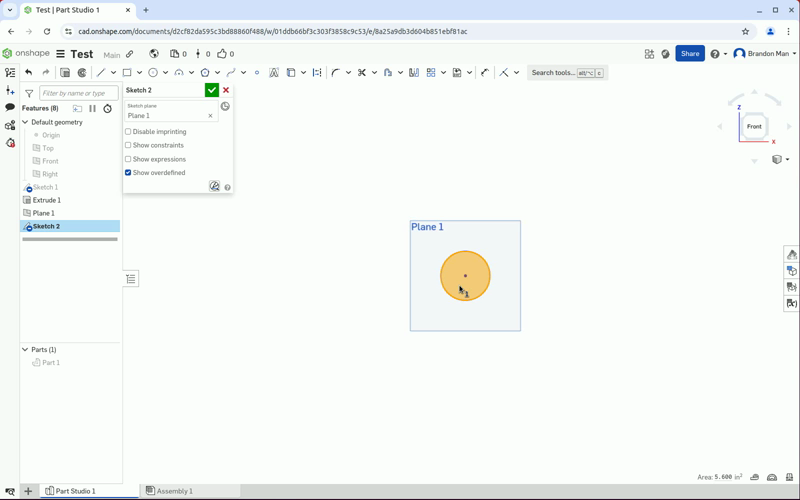
scroll(-6)
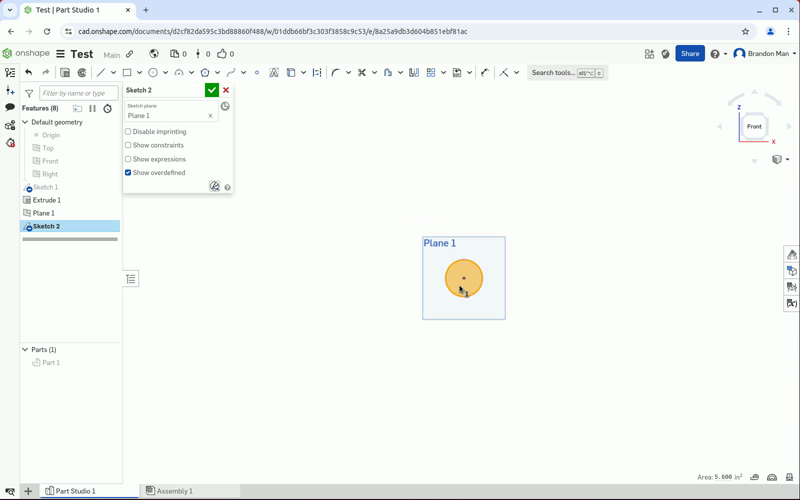
scroll(-6)
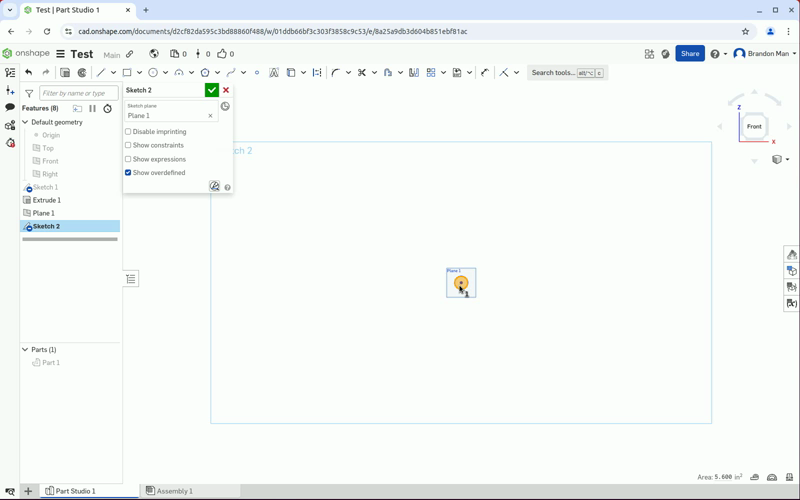
mouse_move(73, 352)
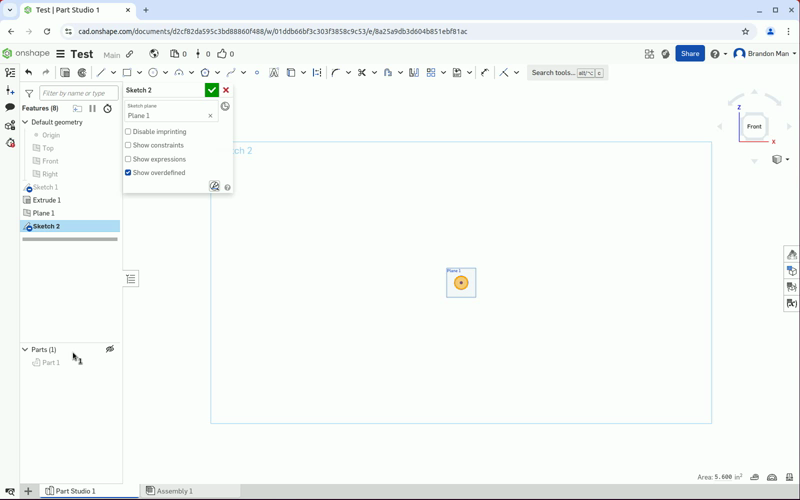
key(shift+y)
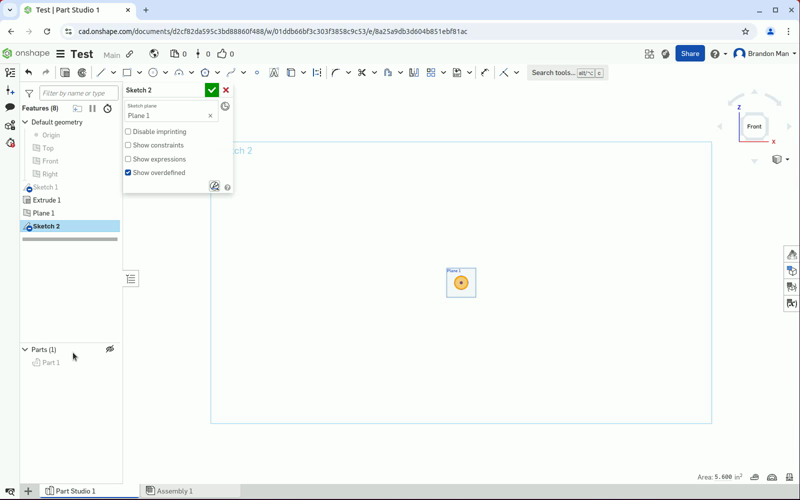
key(shift+e)
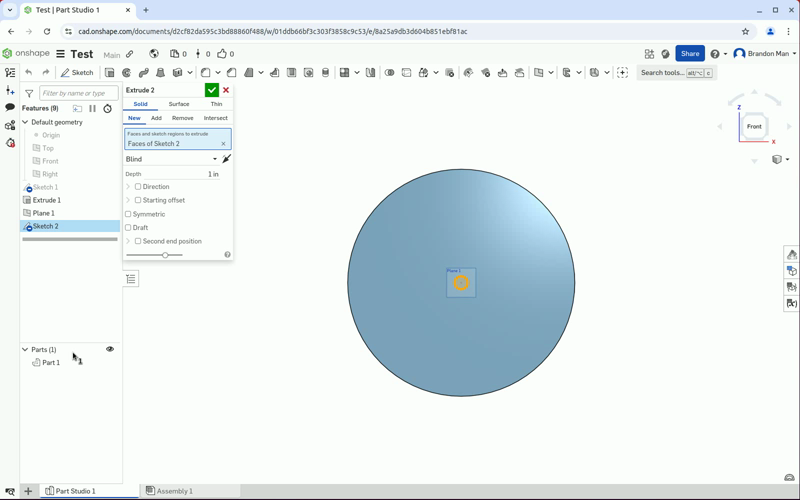
mouse_move(143, 106)
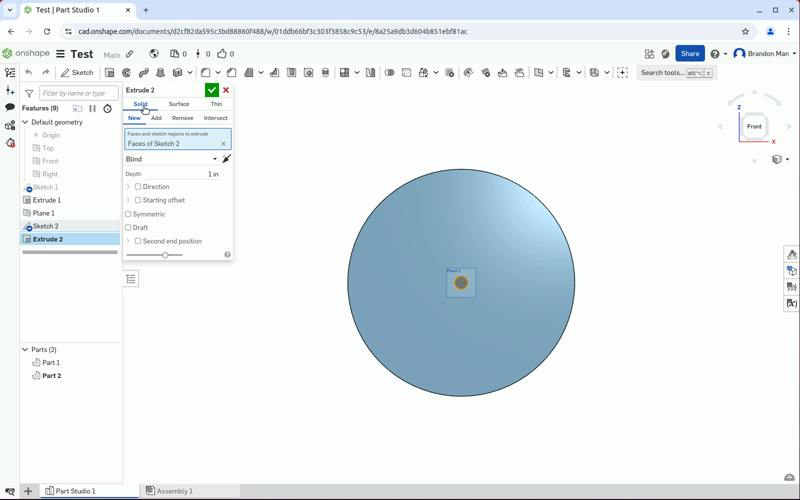
click(143, 106)
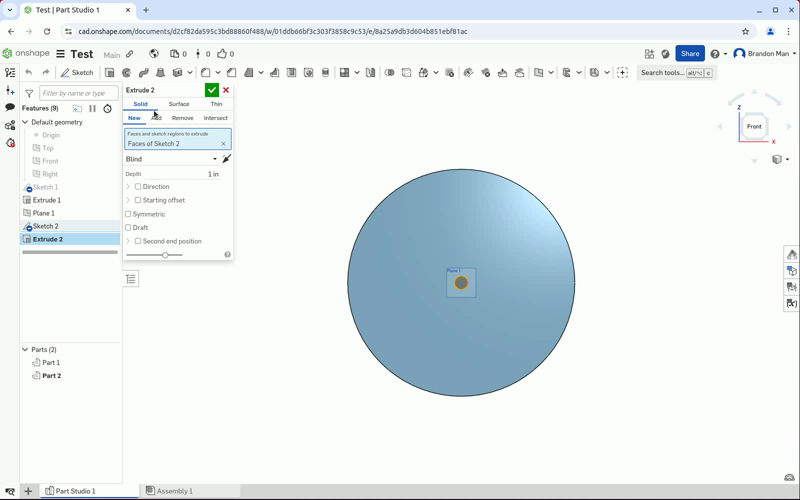
mouse_move(186, 120)
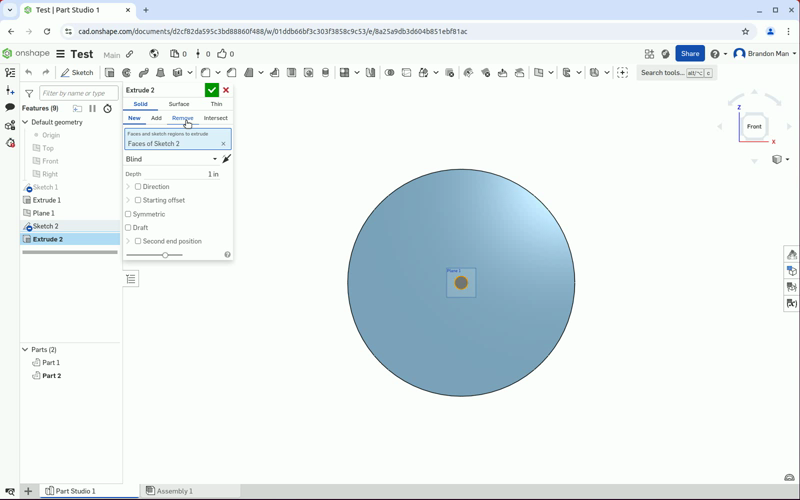
click(186, 120)
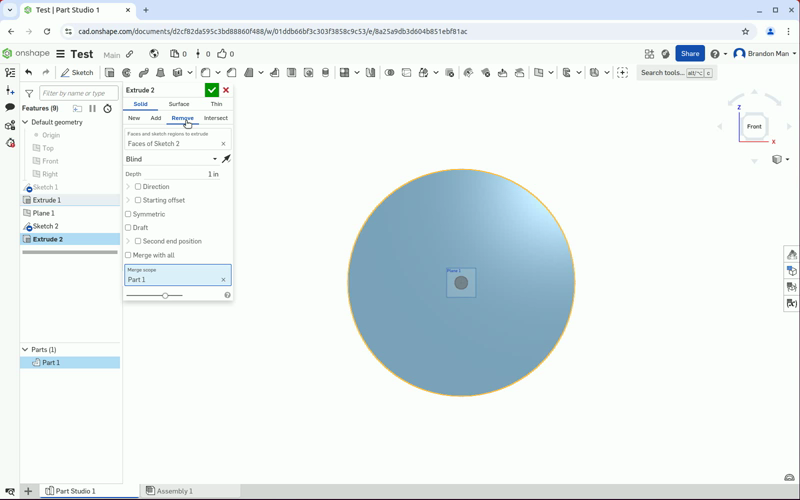
key(tab, 4)
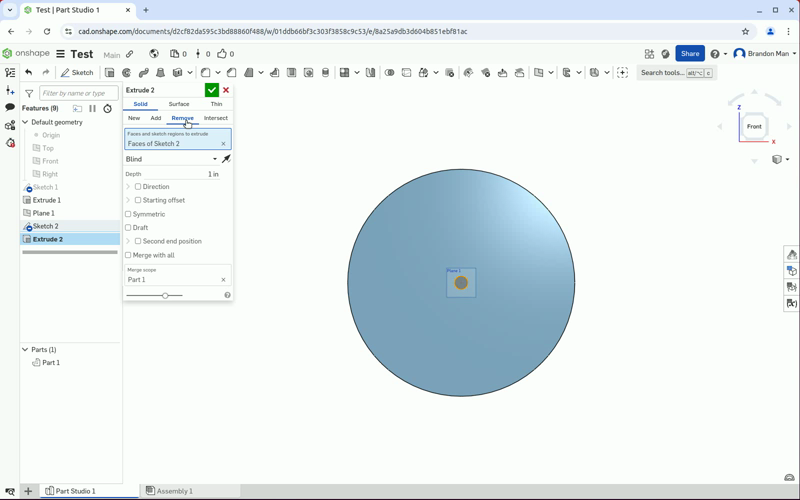
text(11.554)
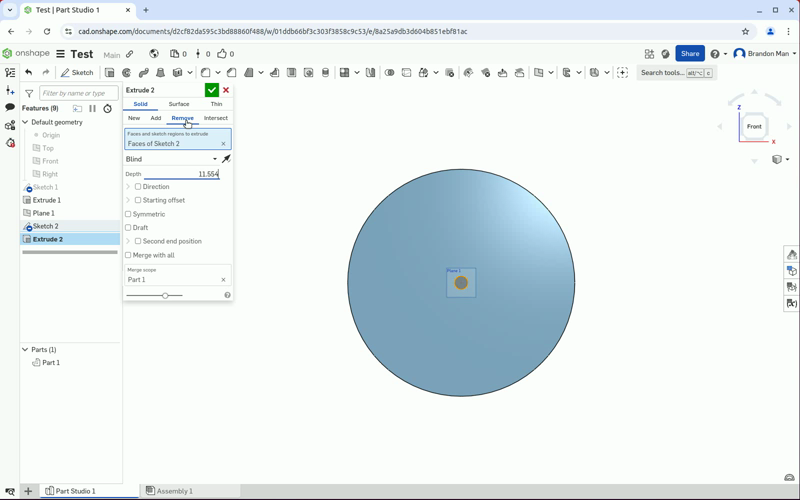
key(tab, 6)
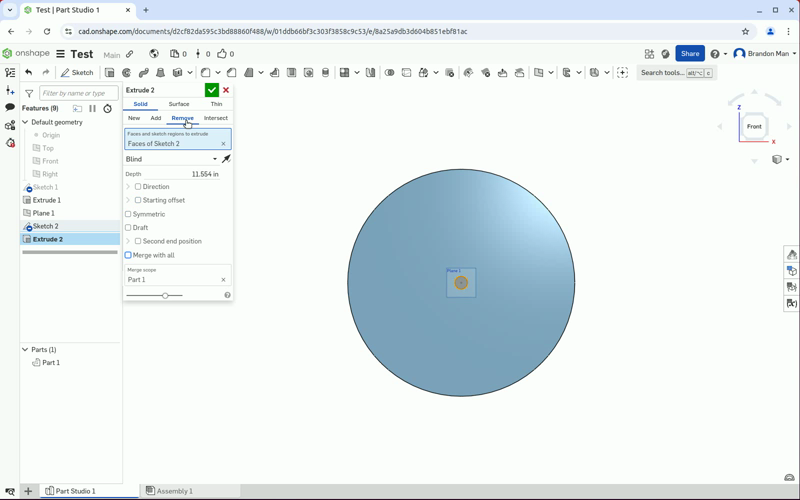
key(space)
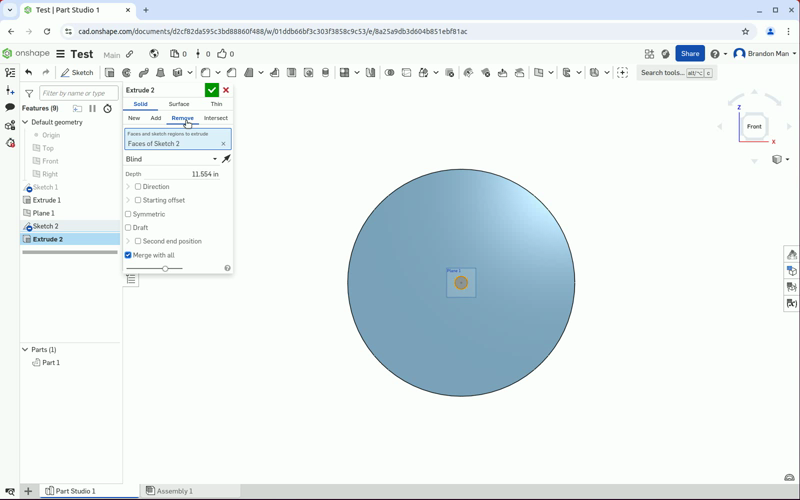
key(enter)
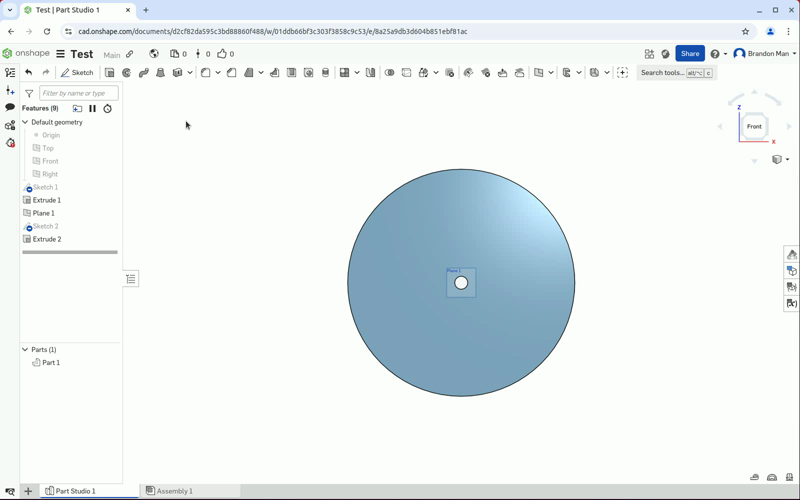
key(shift+h)
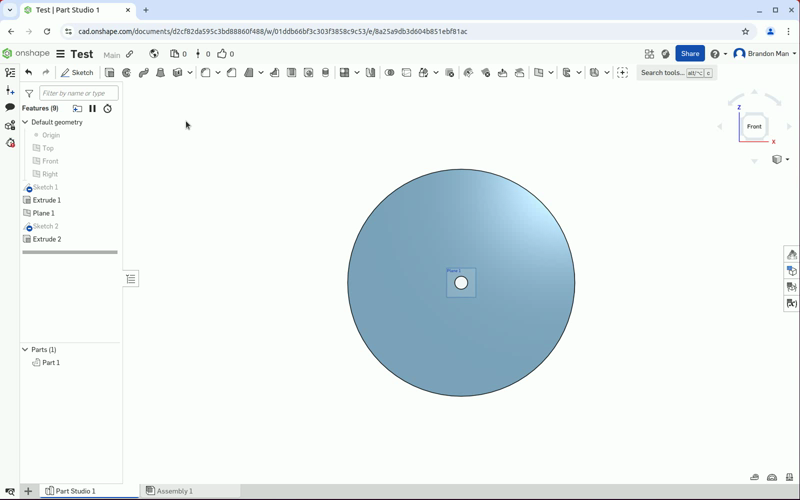
key(shift+h)
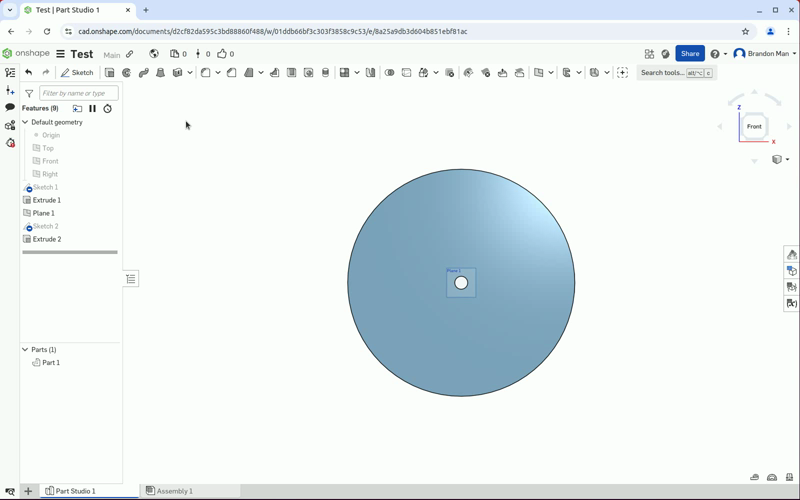
mouse_move(73, 189)
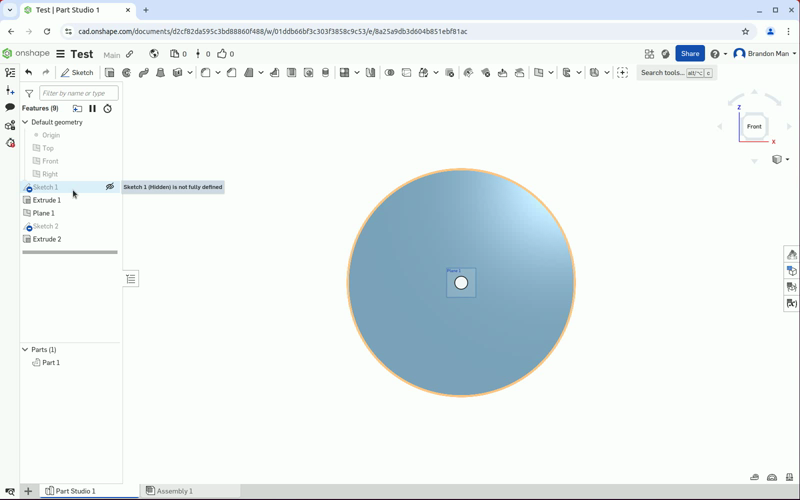
click(73, 189)
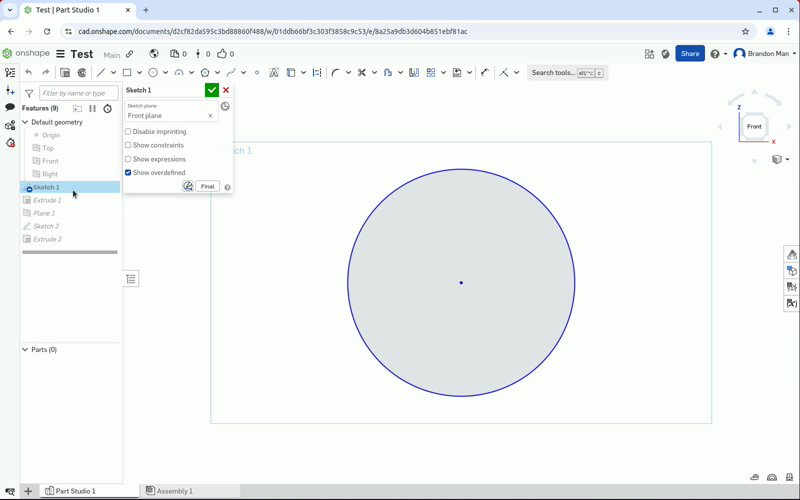
mouse_move(229, 92)
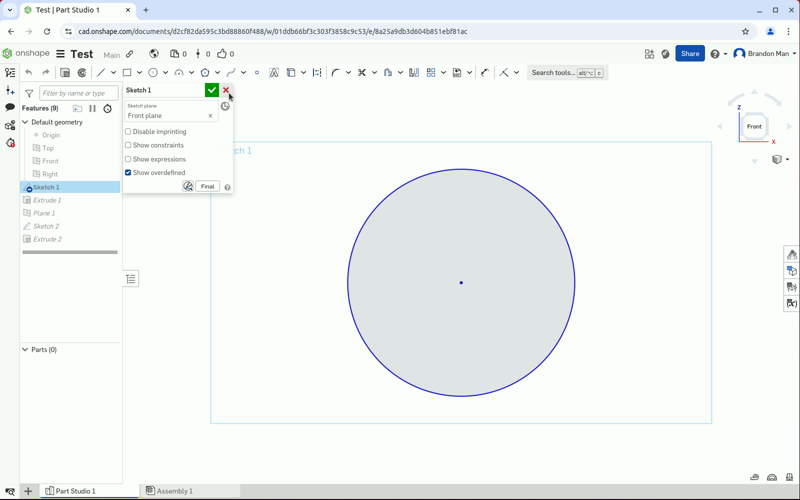
click(229, 92)
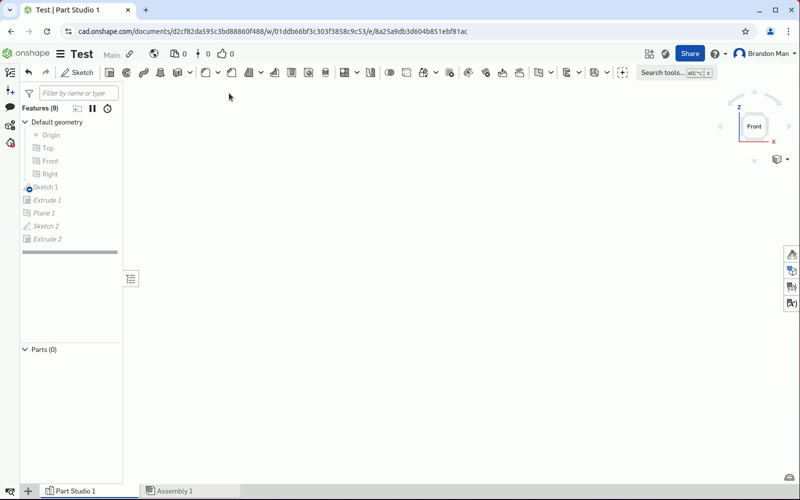
key(shift+s)
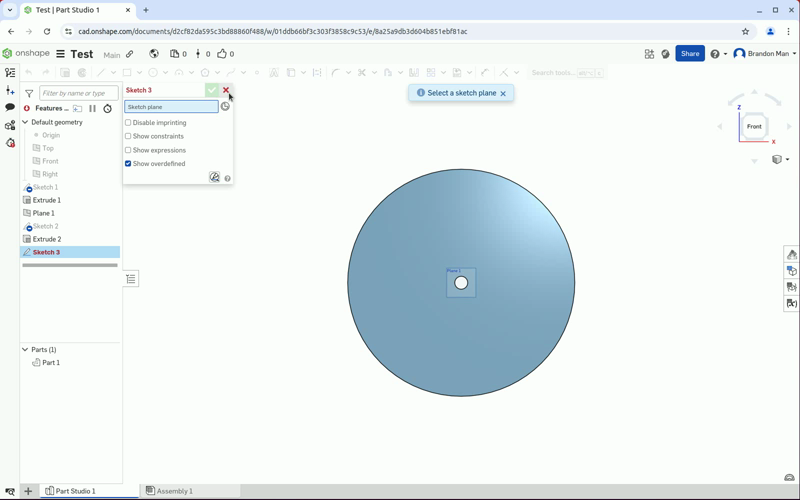
mouse_move(73, 215)
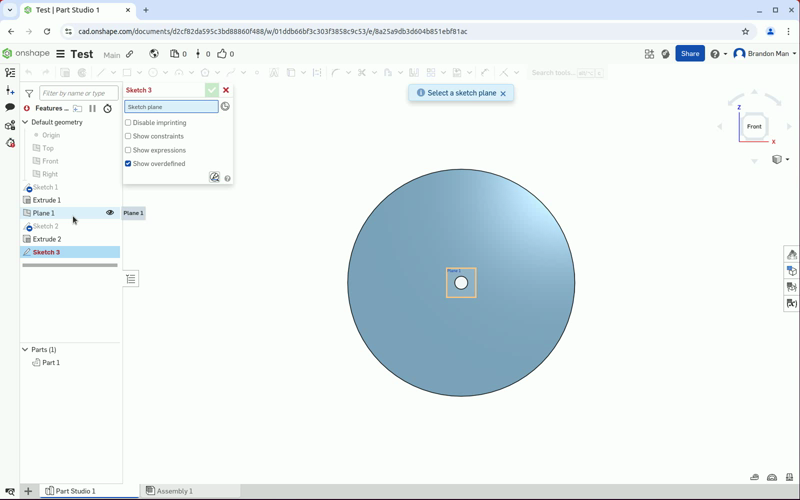
click(73, 215)
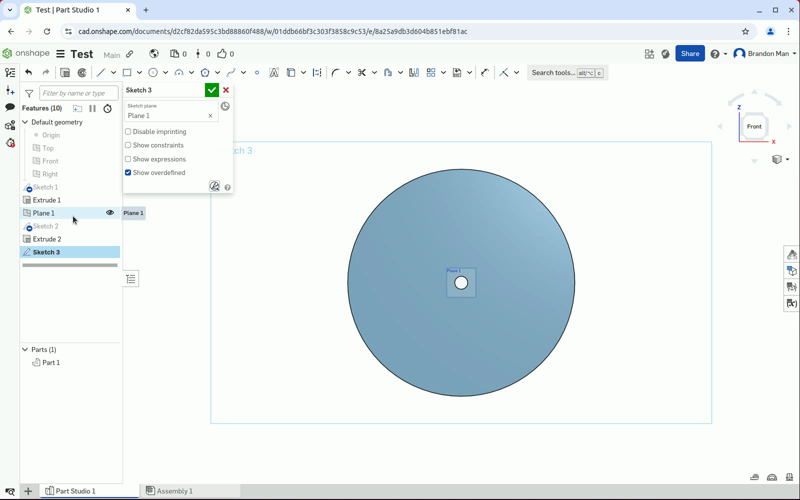
mouse_move(73, 352)
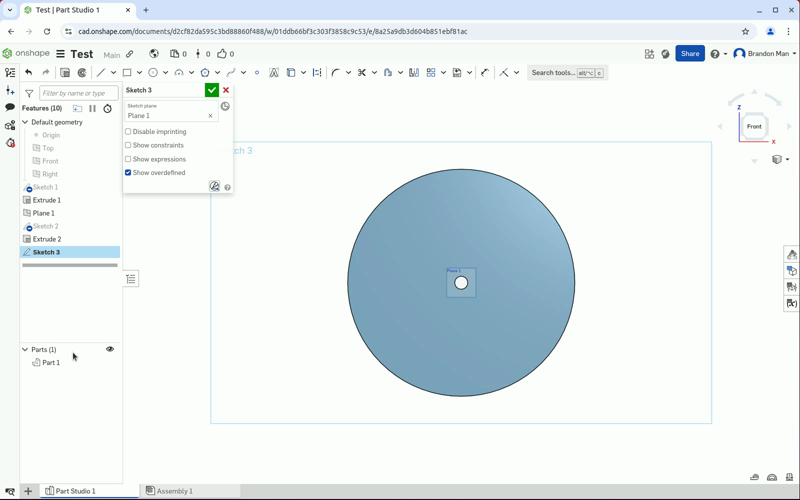
key(y)
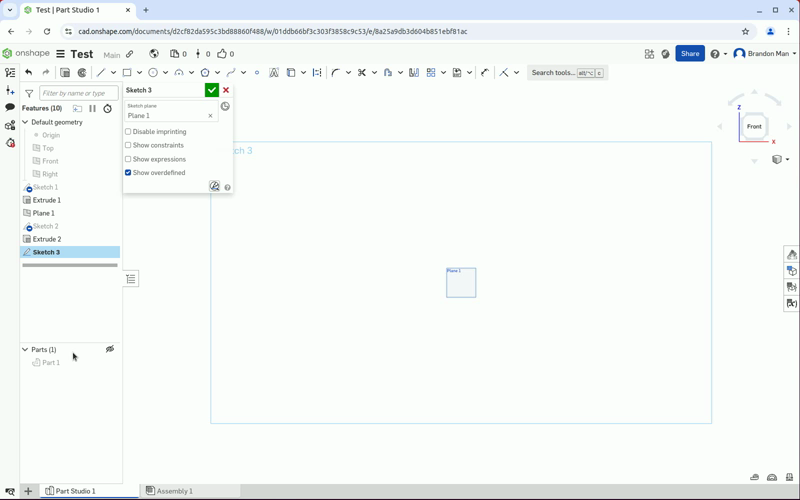
key(c)
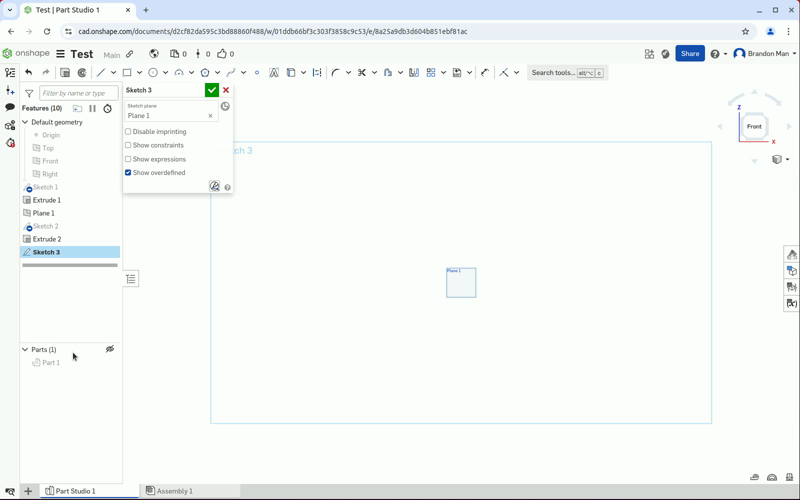
key_down(shift)
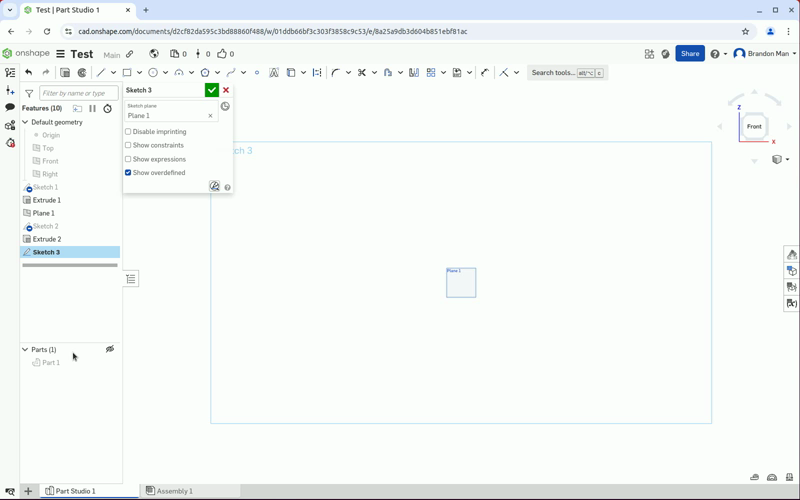
mouse_move(461, 282)
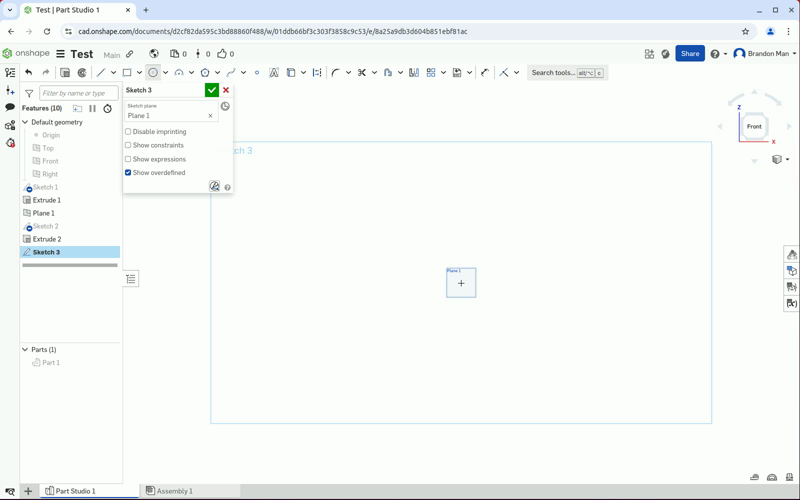
click(461, 282)
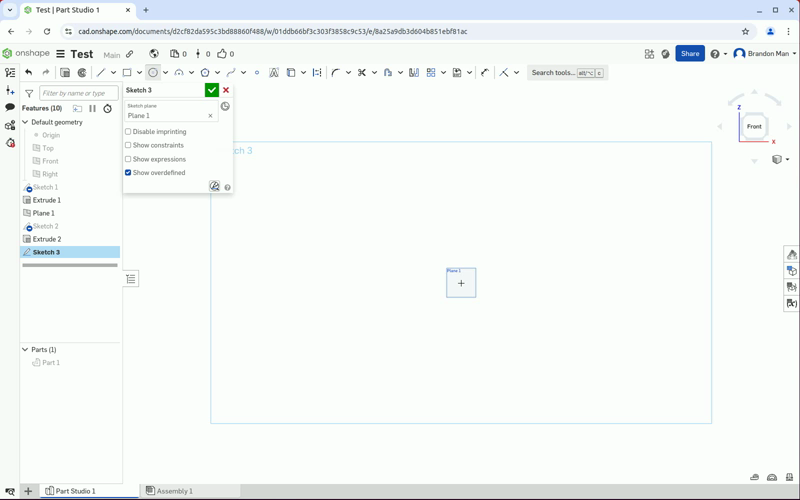
key_up(shift)
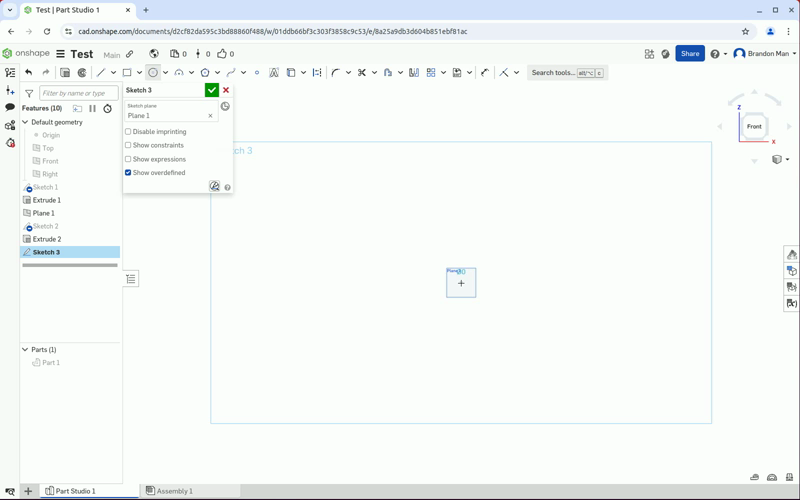
mouse_move(495, 282)
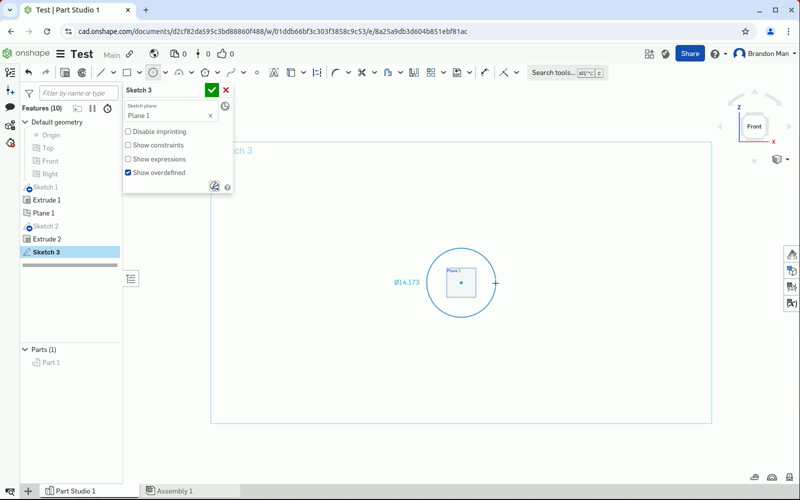
click(495, 282)
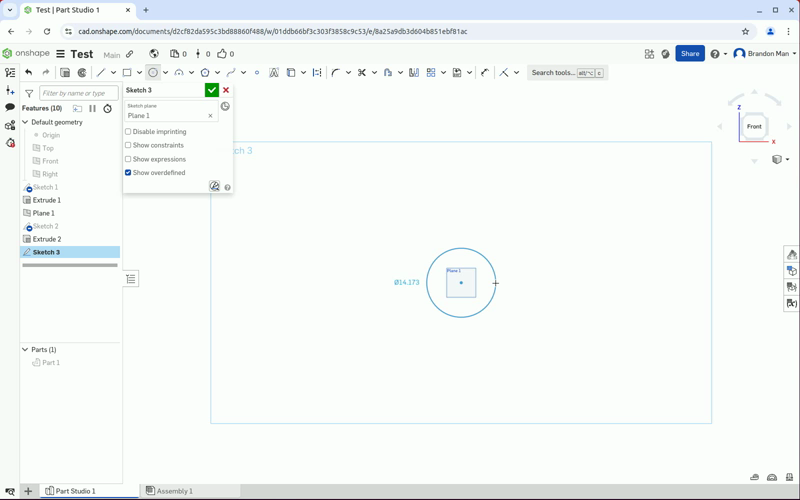
key(esc)
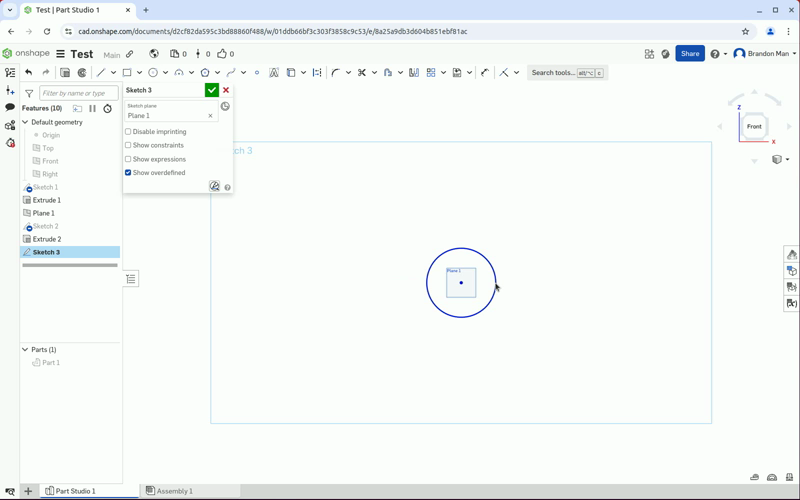
key(c)
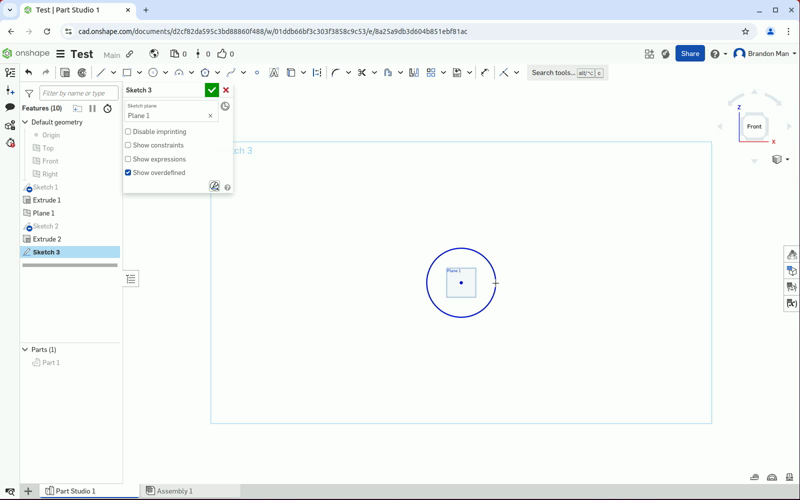
key_down(shift)
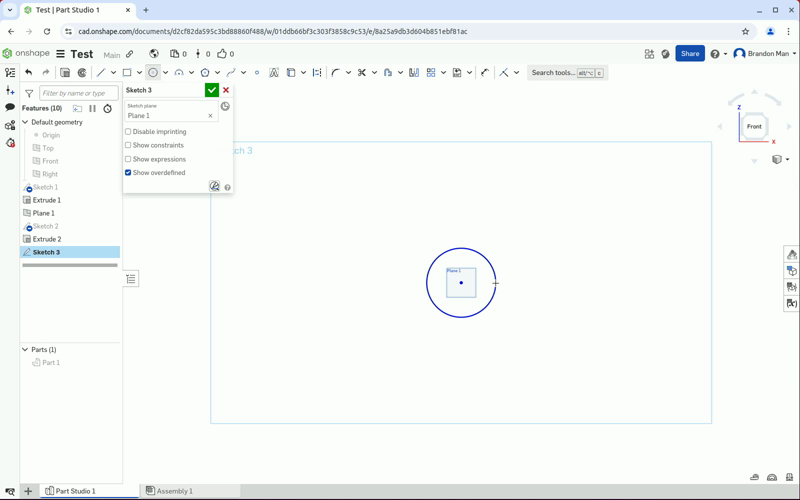
mouse_move(461, 282)
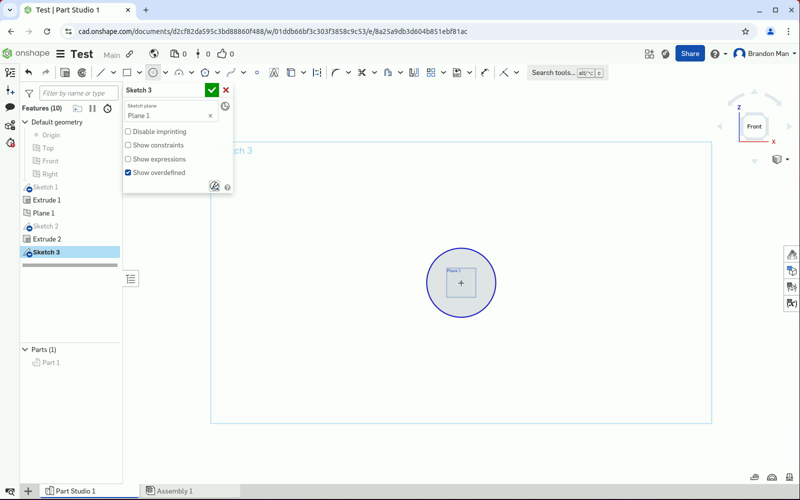
click(461, 282)
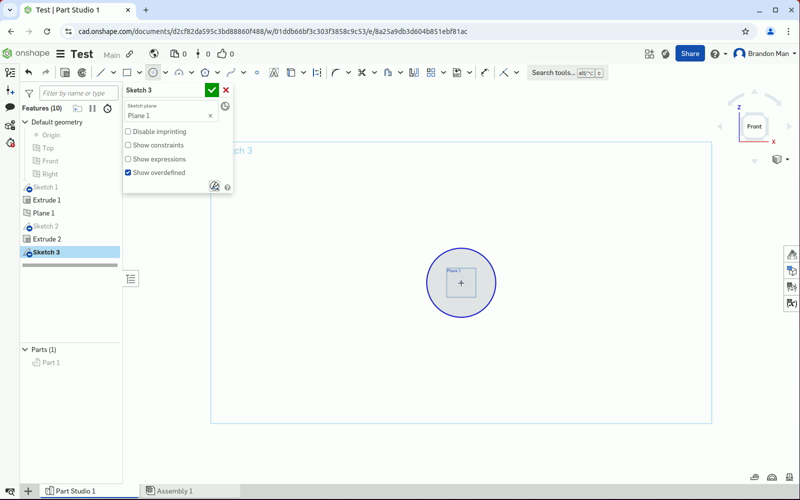
key_up(shift)
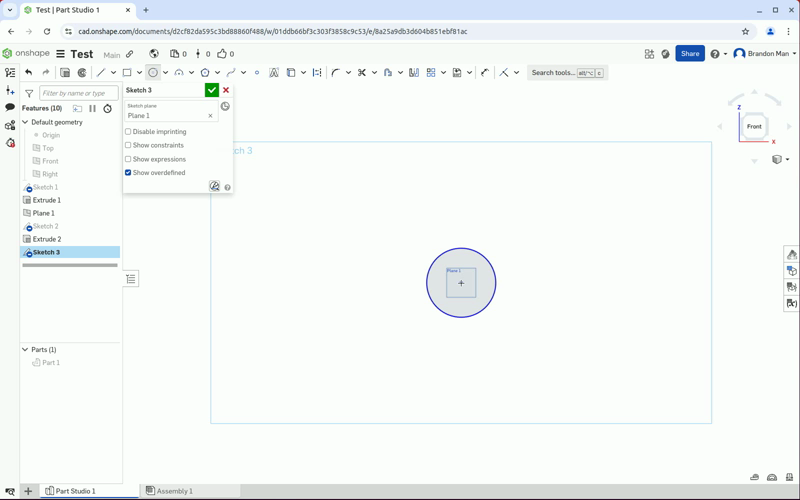
mouse_move(467, 282)
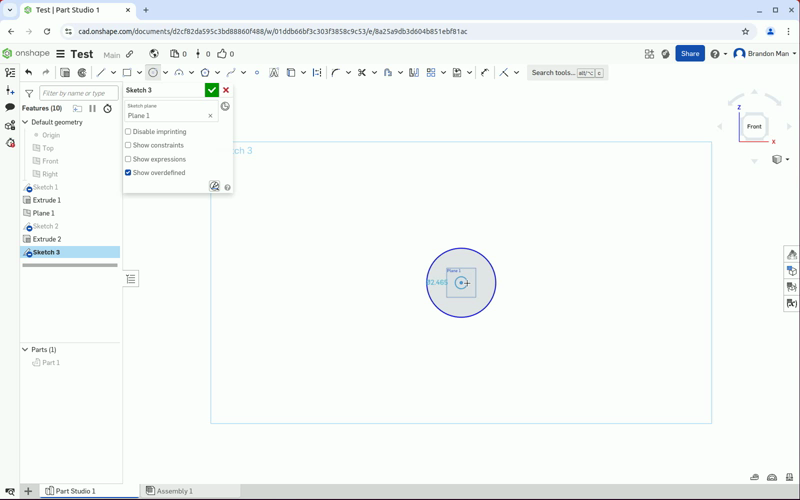
click(467, 282)
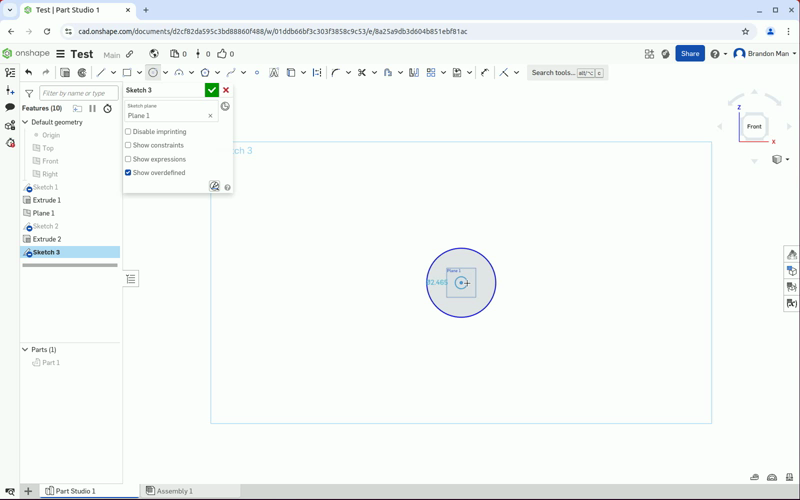
key(esc)
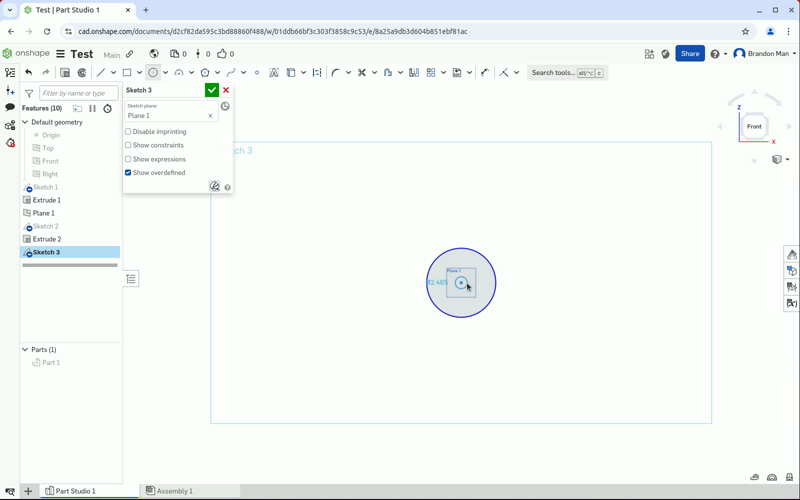
mouse_move(454, 297)
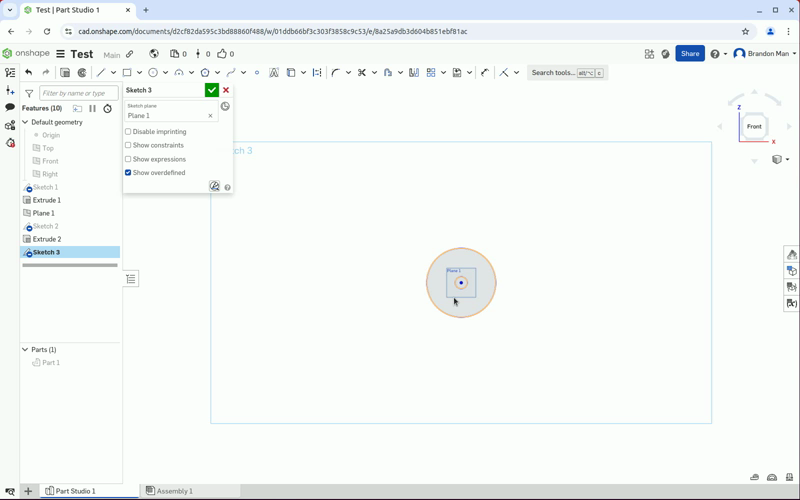
click(454, 297)
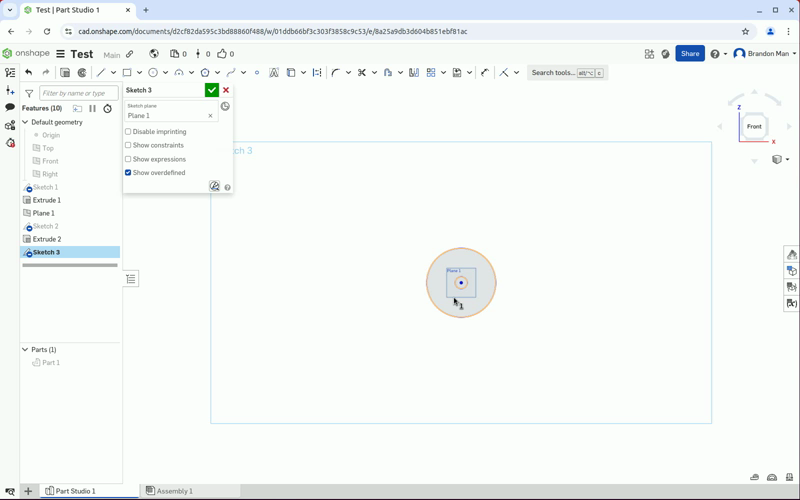
mouse_move(73, 352)
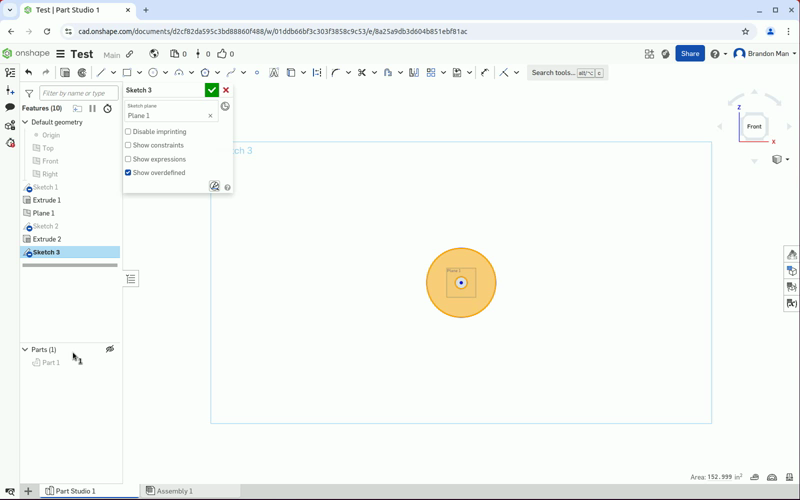
key(shift+y)
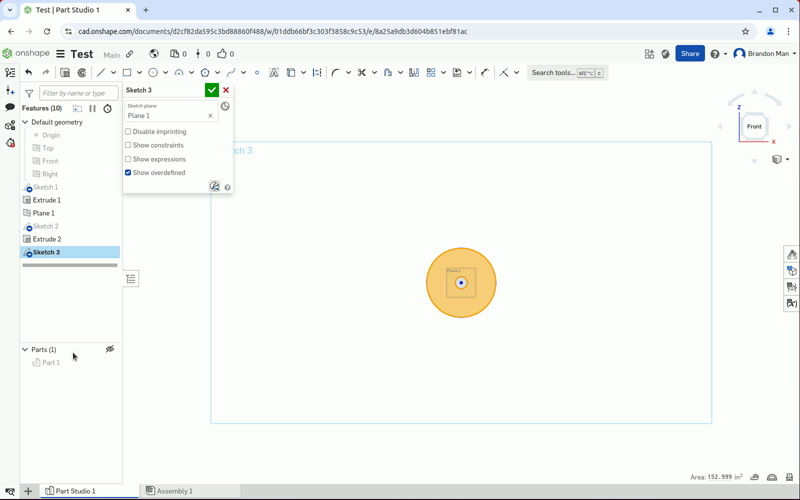
key(shift+e)
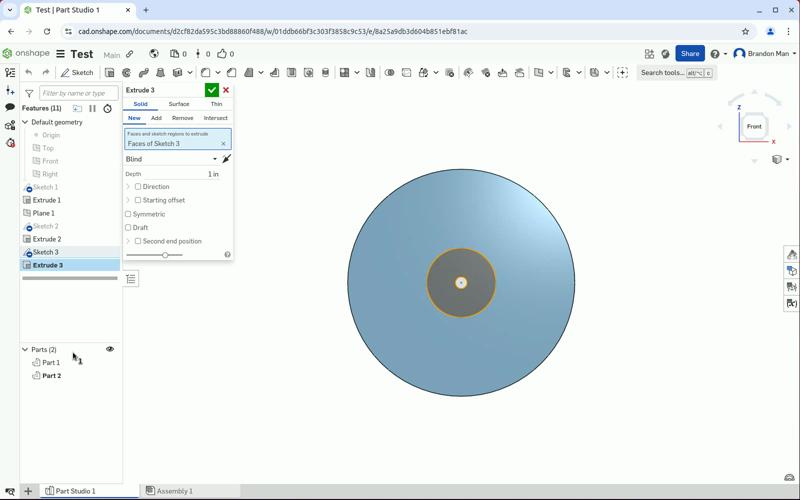
mouse_move(143, 106)
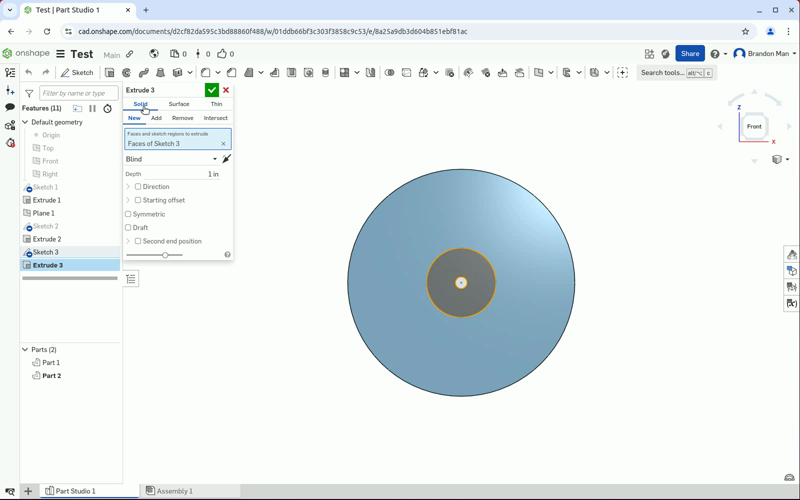
click(143, 106)
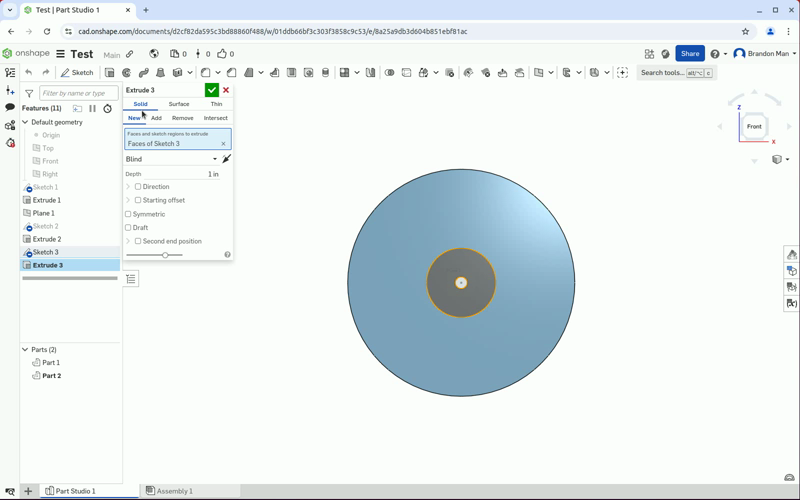
mouse_move(137, 120)
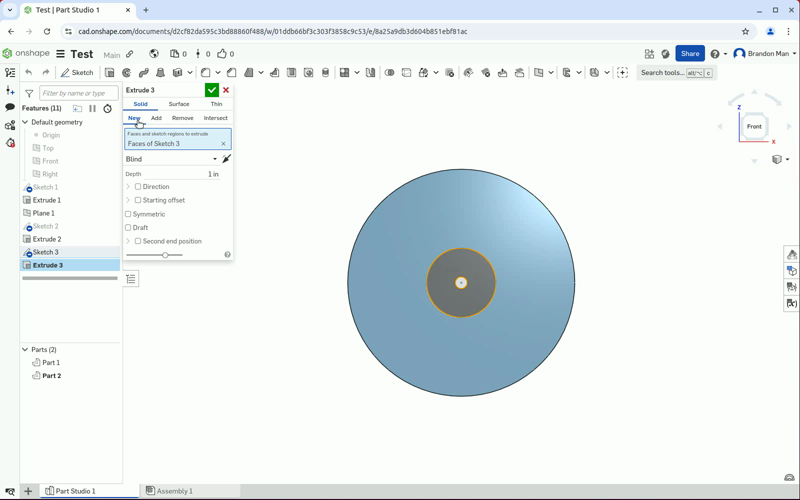
click(137, 120)
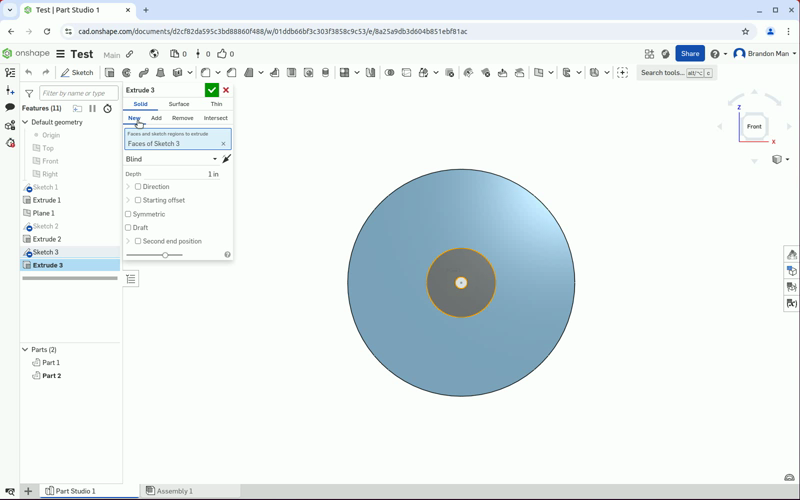
key(tab, 4)
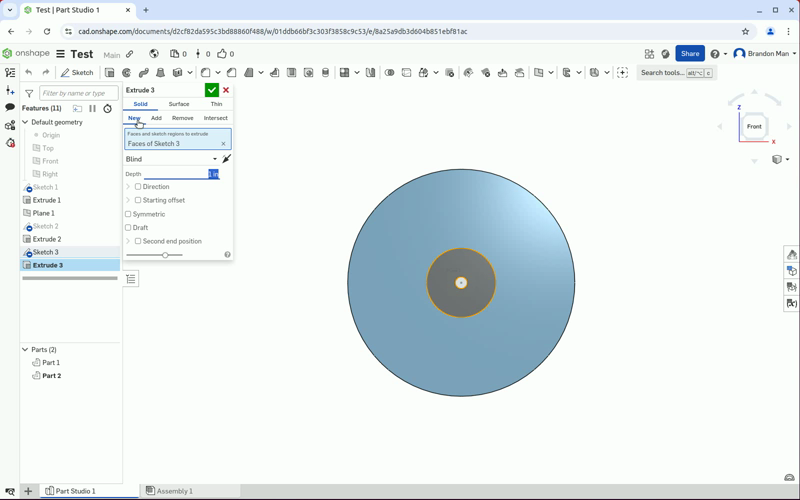
text(0.722)
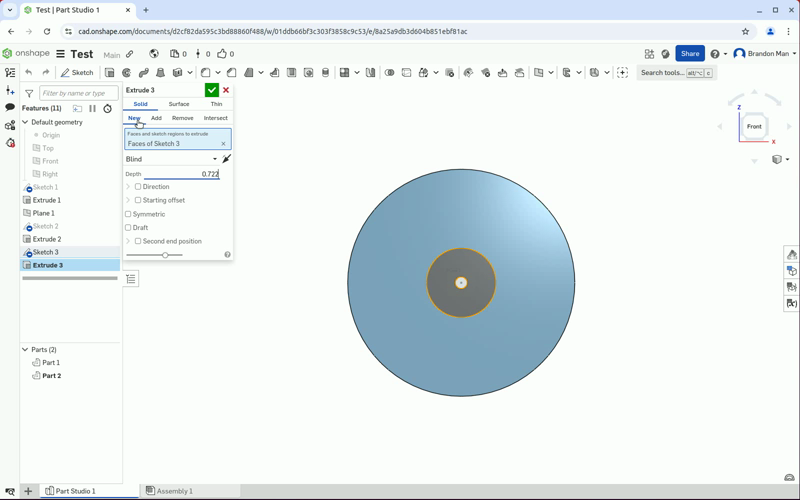
key(enter)
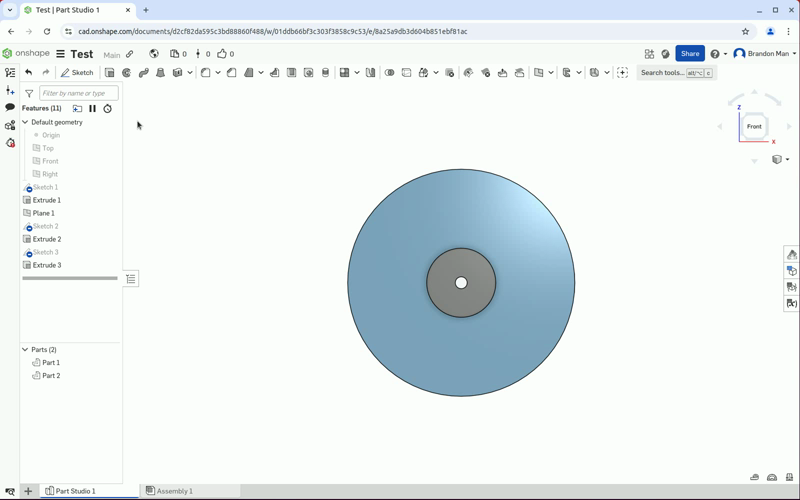
key(shift+h)
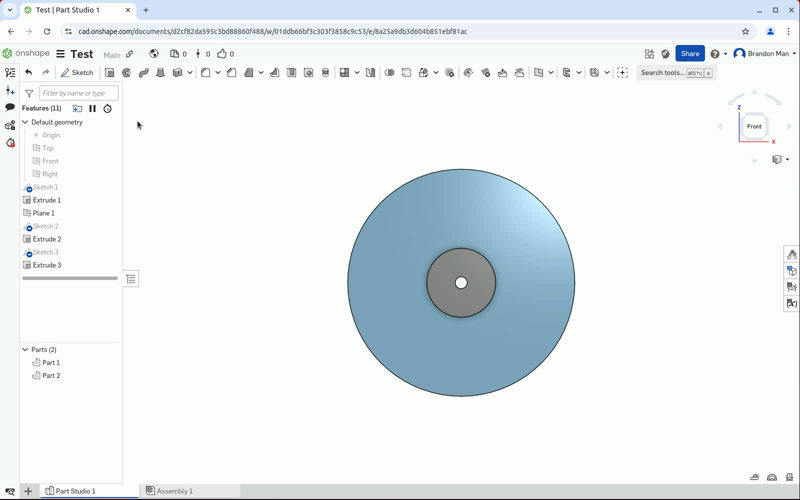
key(shift+h)
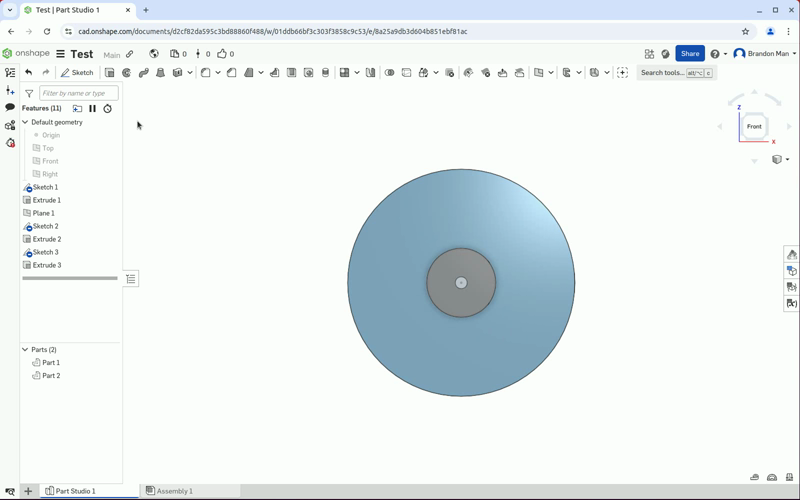
key(shift+7)
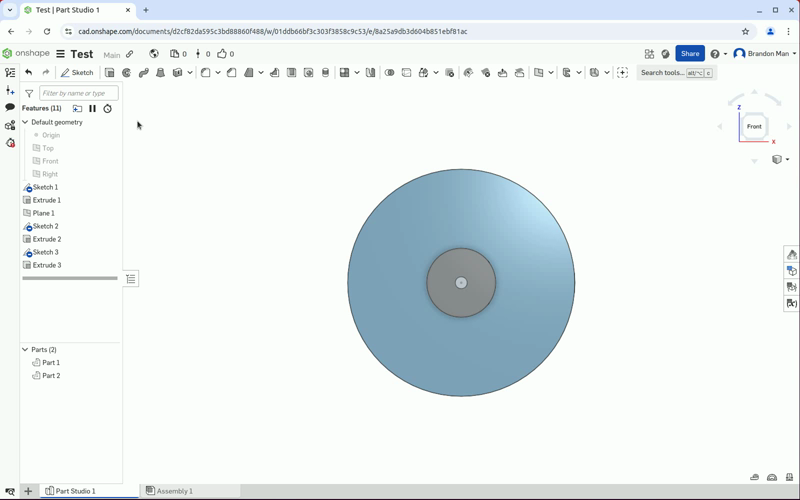
key(left, 2)
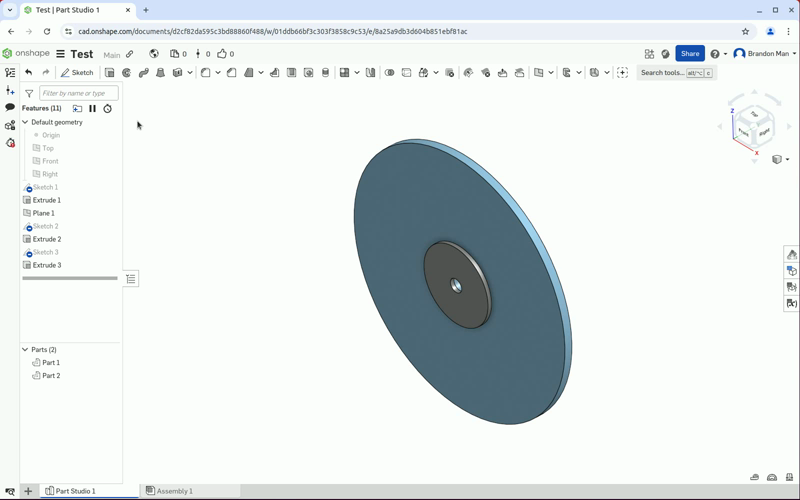
key(down, 2)
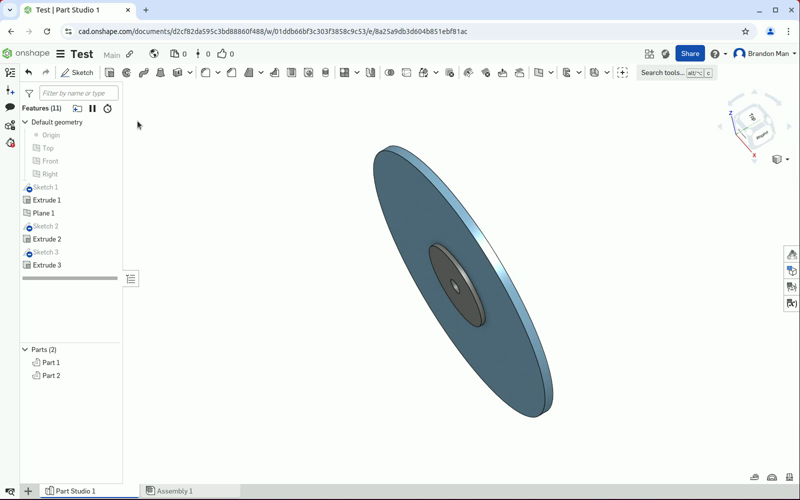
key(up, 2)
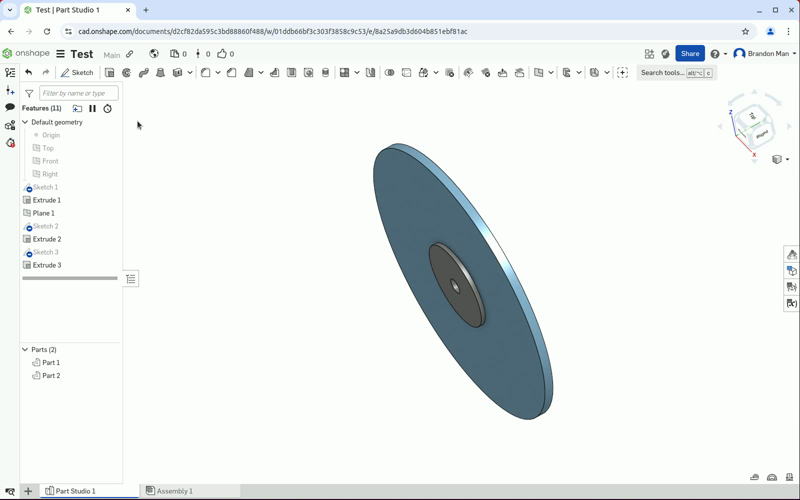
key(right, 2)
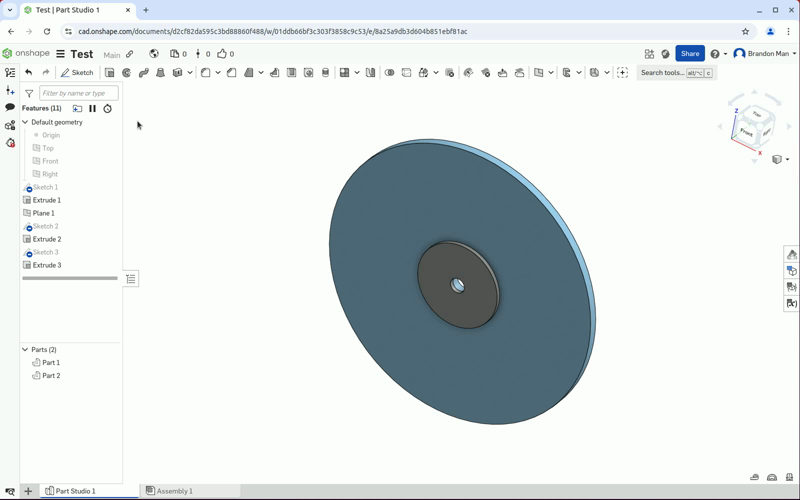
mouse_move(73, 189)
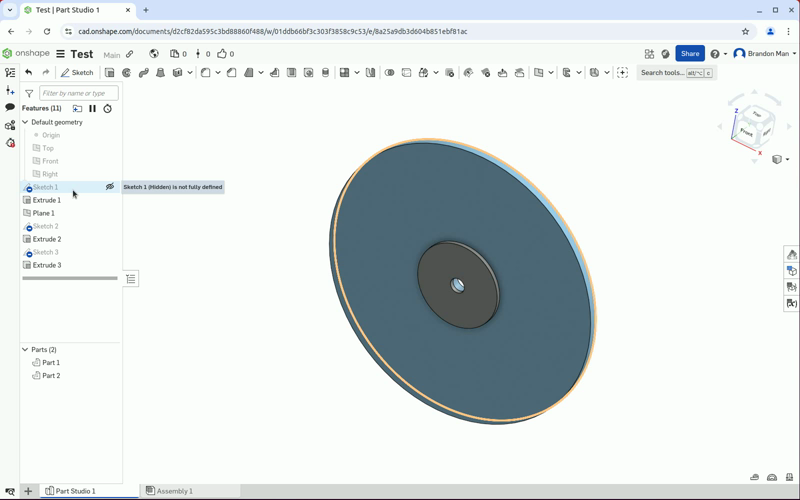
click(73, 189)